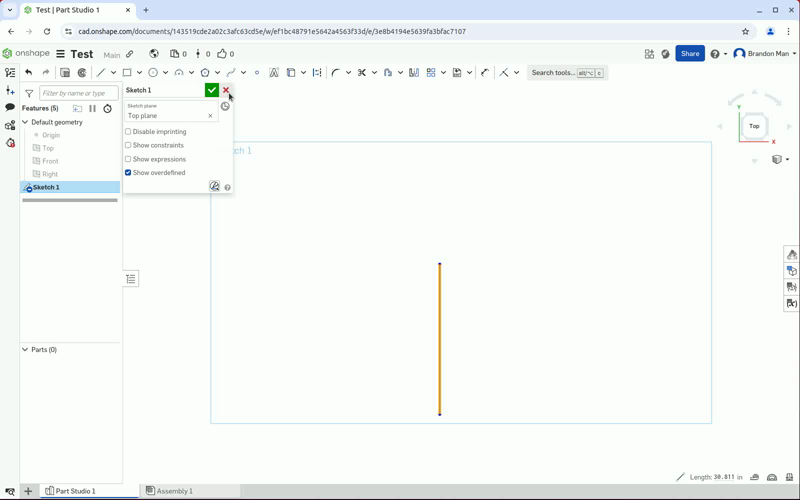
key(shift+h)
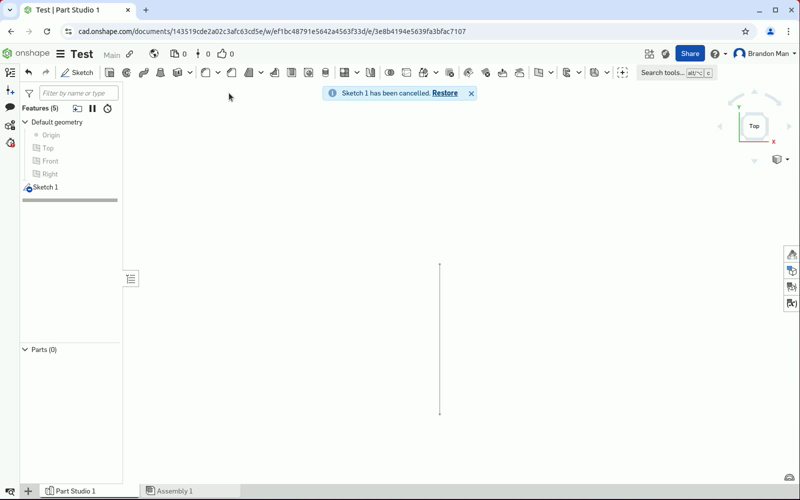
mouse_move(73, 352)
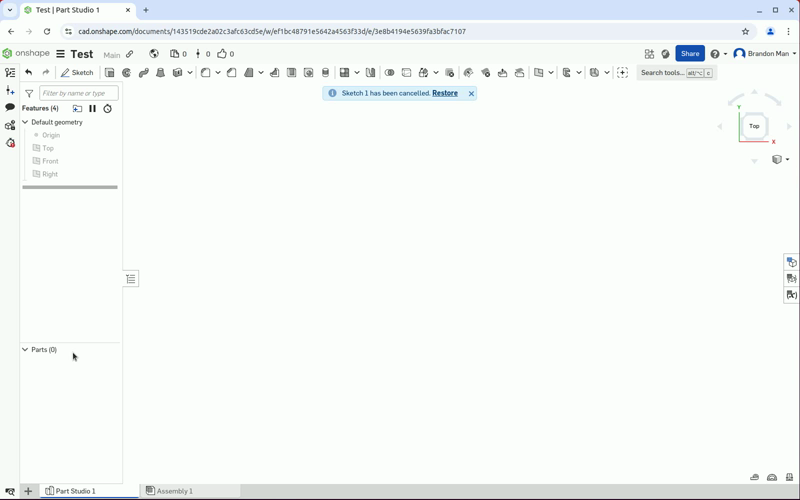
key(y)
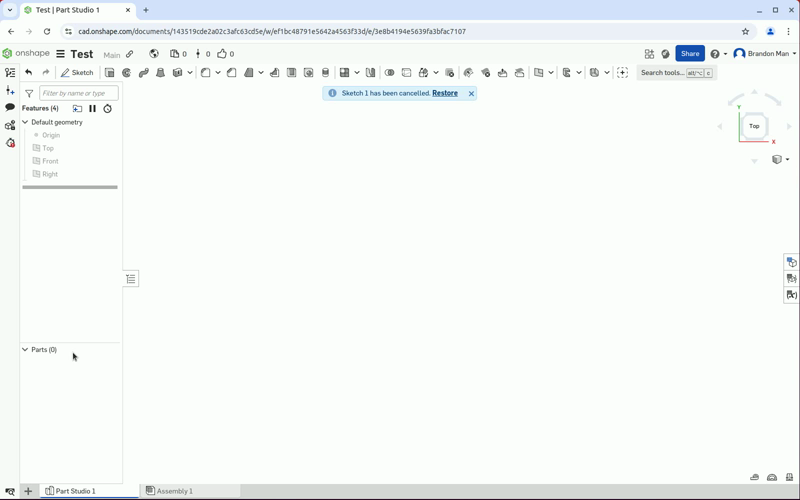
key(shift+p)
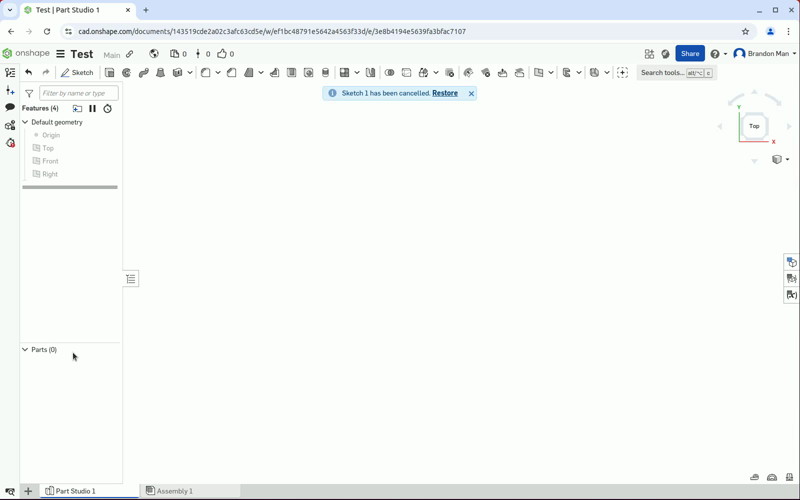
key(space)
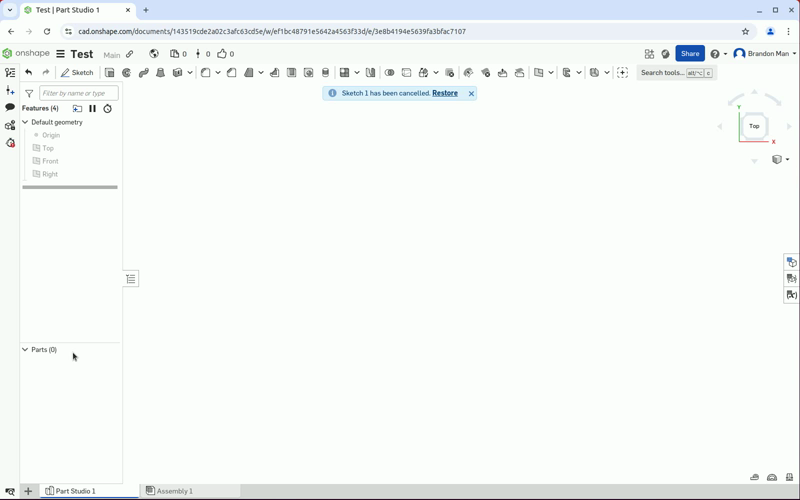
key_down(shift)
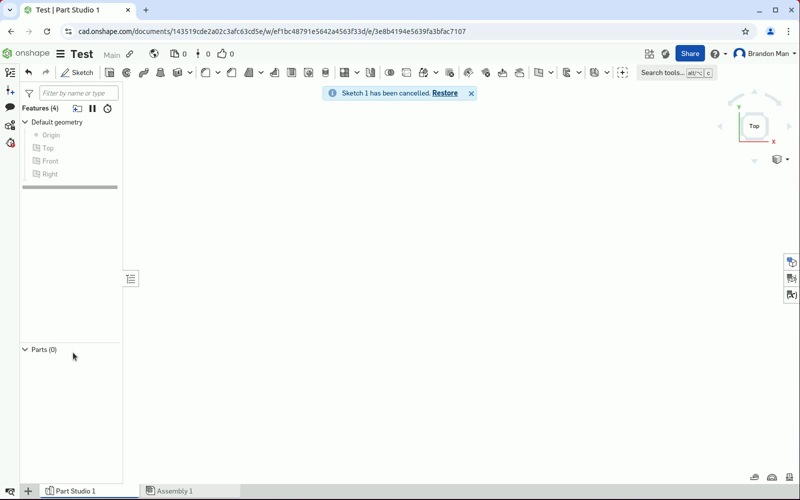
key(up)
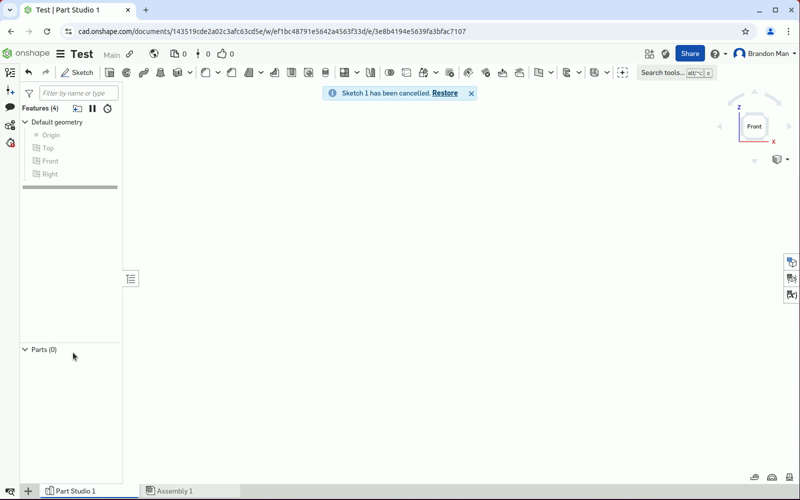
key_up(shift)
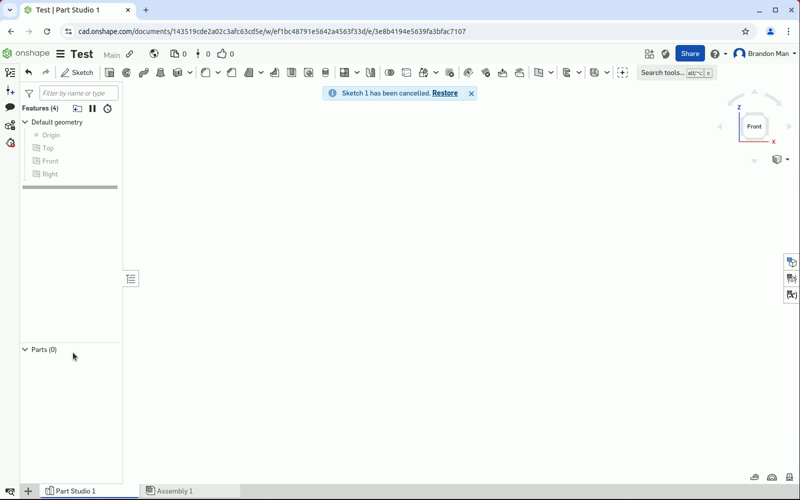
mouse_move(73, 352)
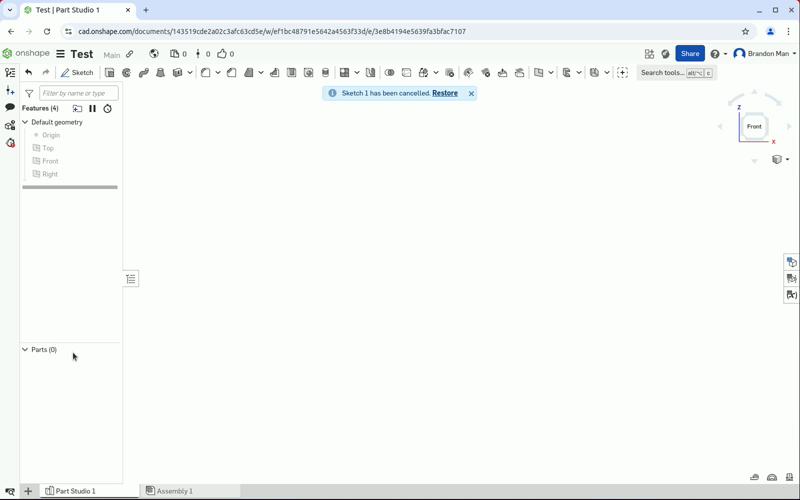
key(shift+y)
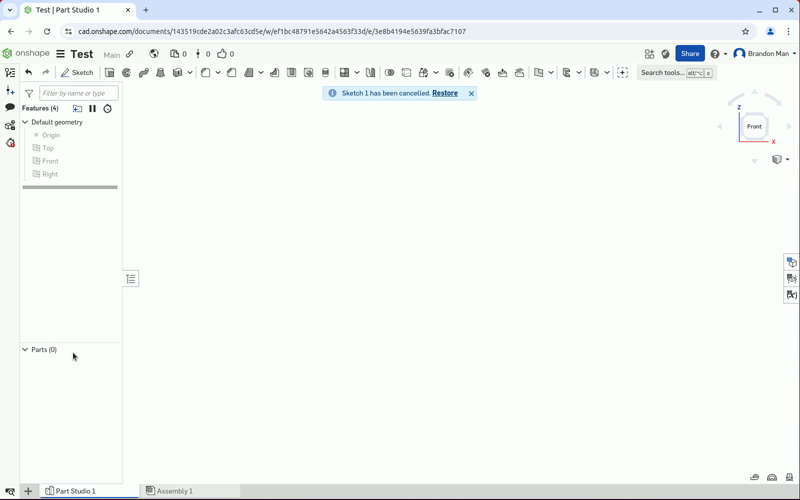
key(shift+s)
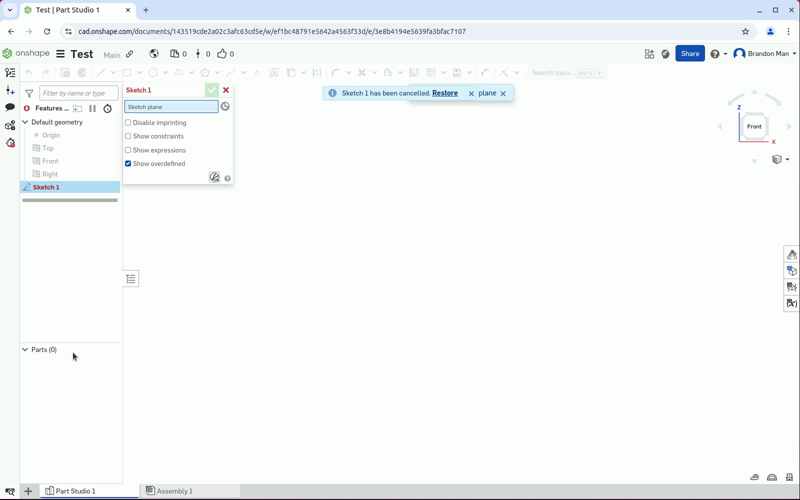
mouse_move(73, 163)
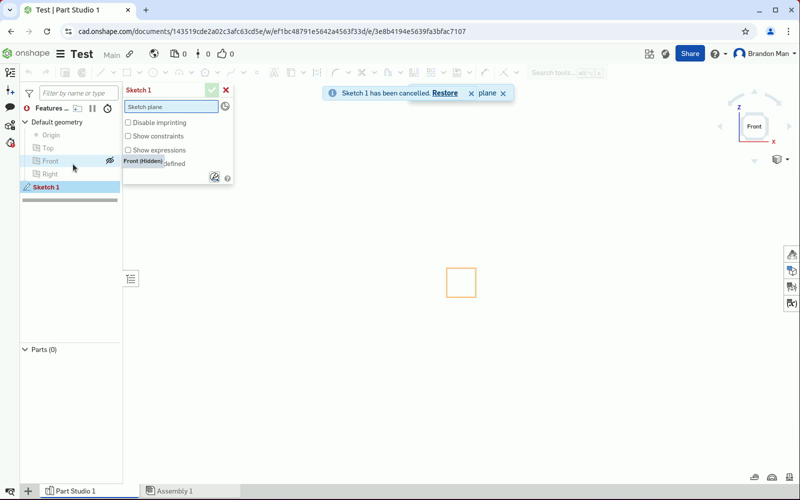
click(73, 163)
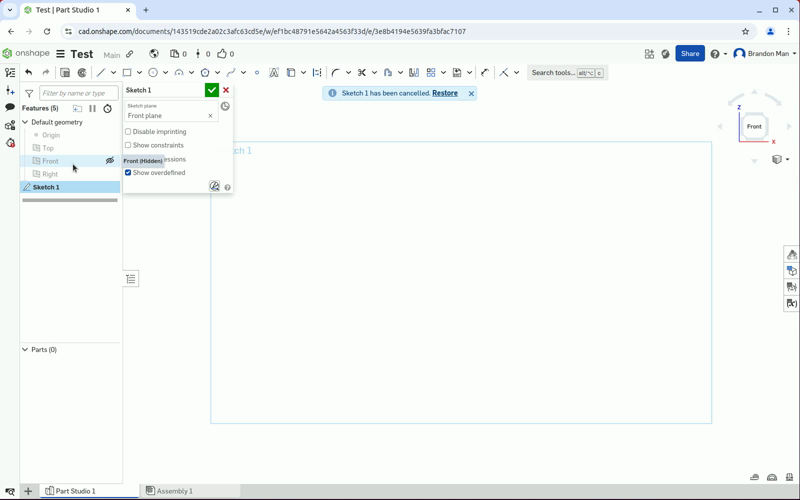
mouse_move(73, 352)
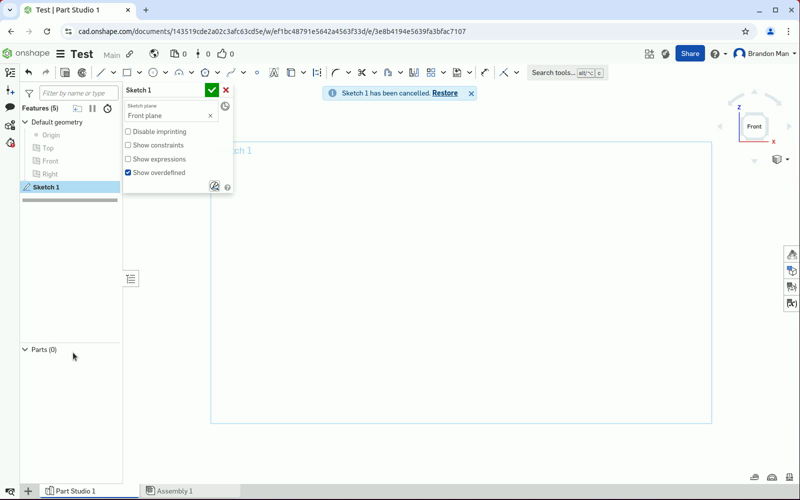
key(y)
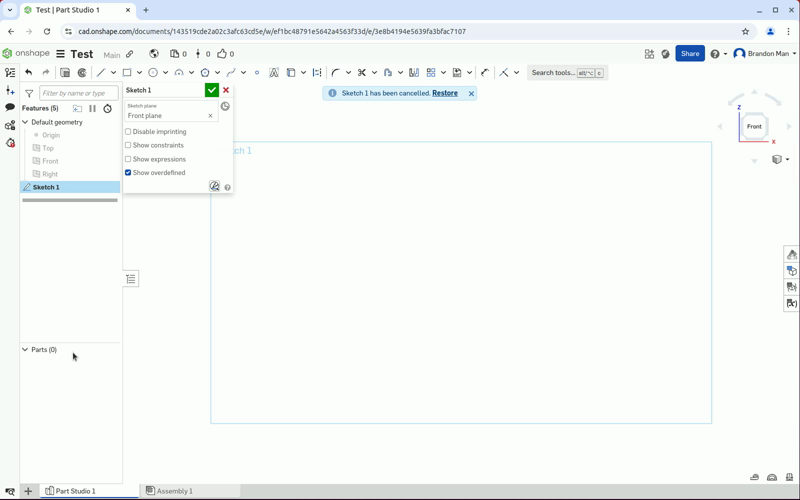
key(l)
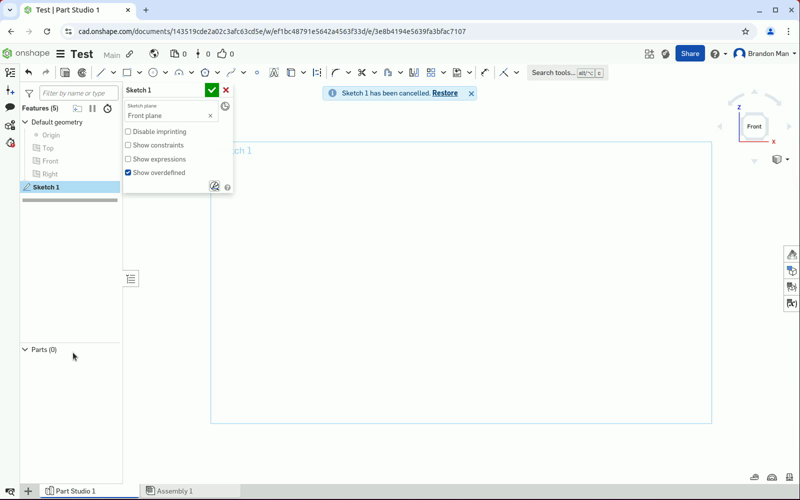
key_down(shift)
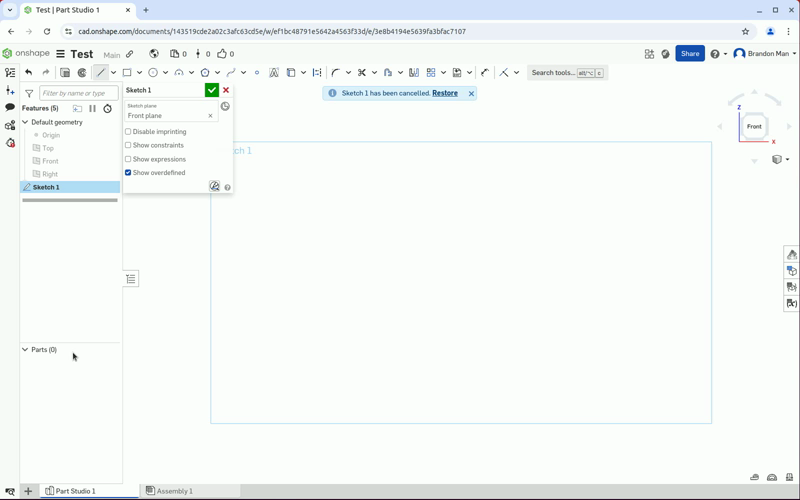
mouse_move(460, 333)
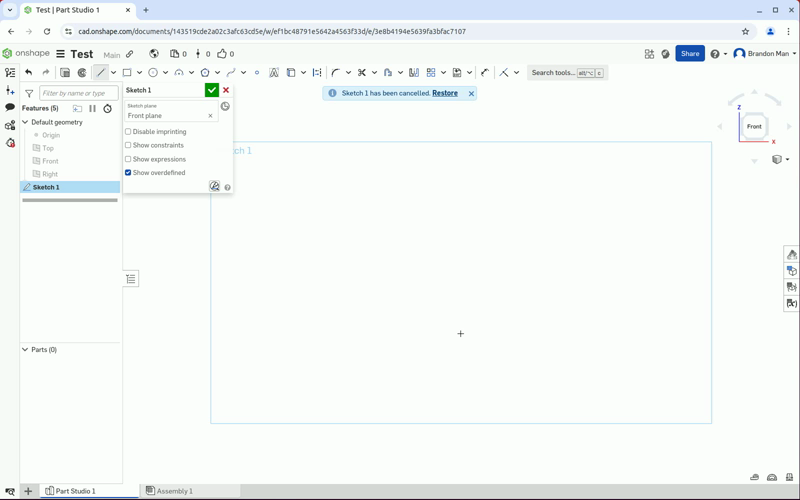
click(460, 333)
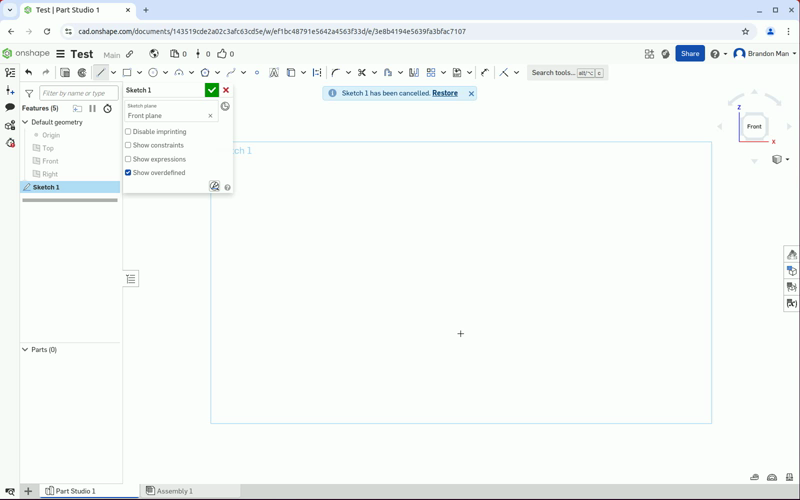
key_up(shift)
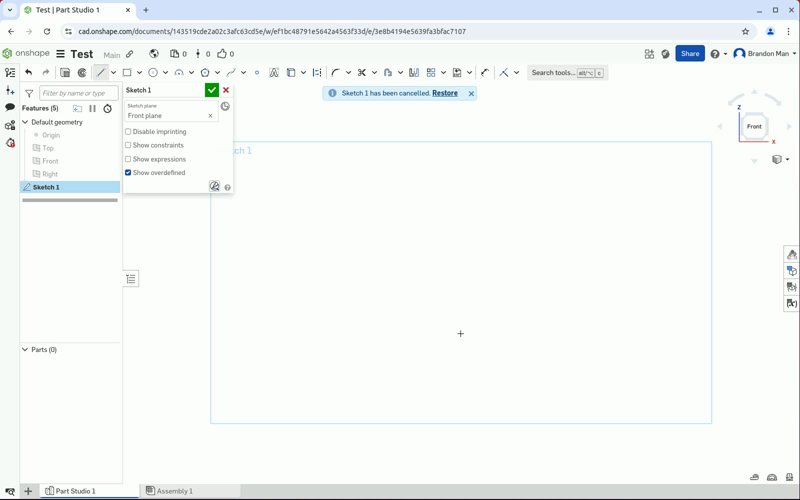
key_down(shift)
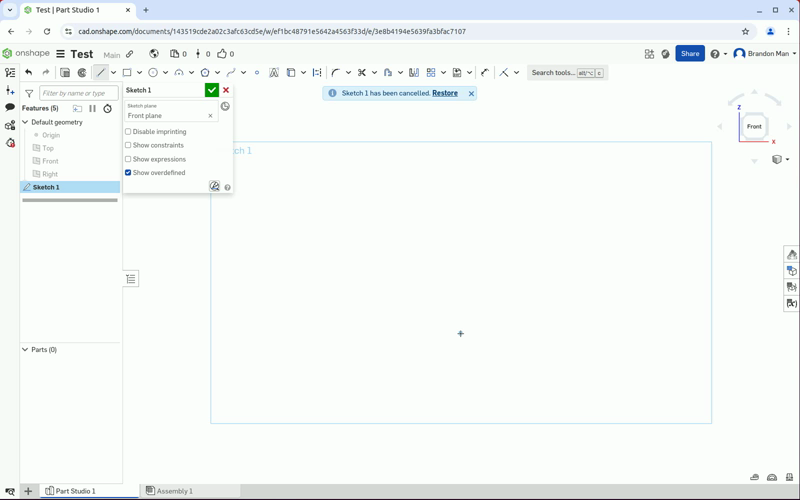
mouse_move(490, 333)
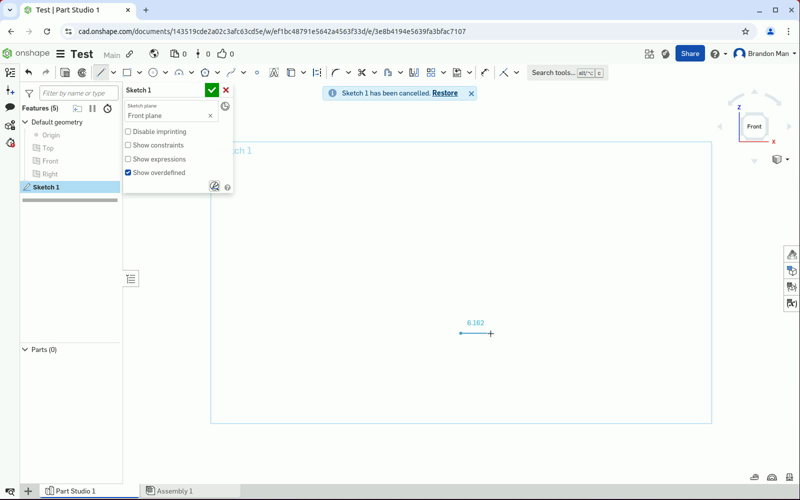
mouse_move(511, 333)
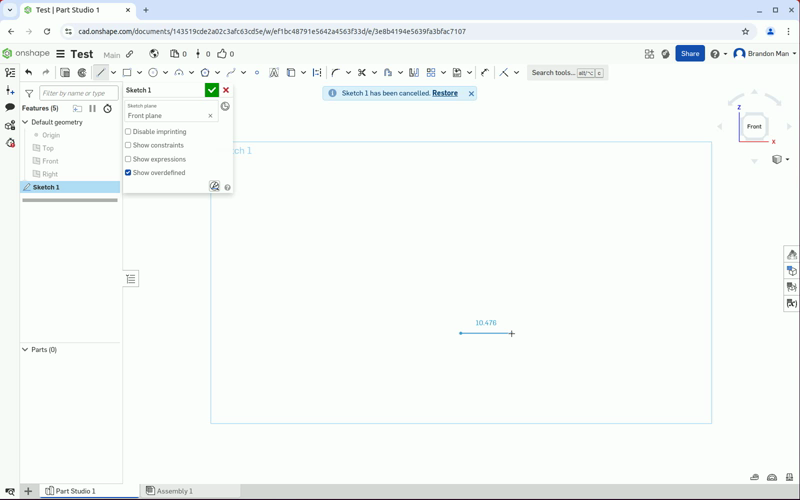
click(511, 333)
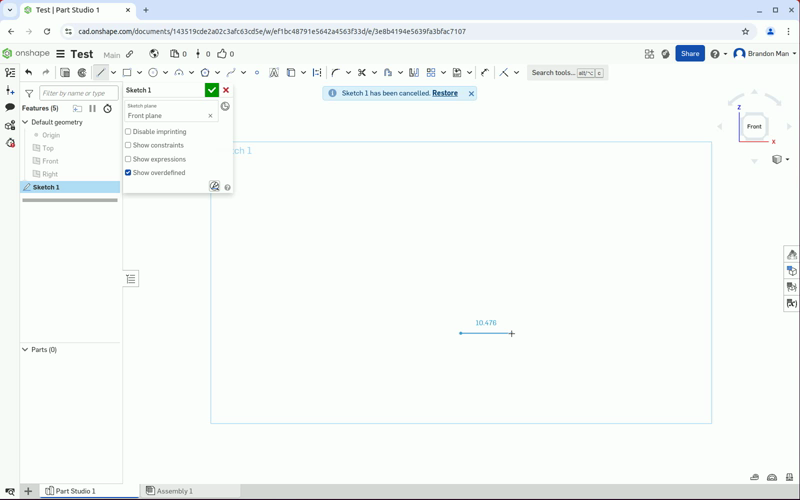
key_up(shift)
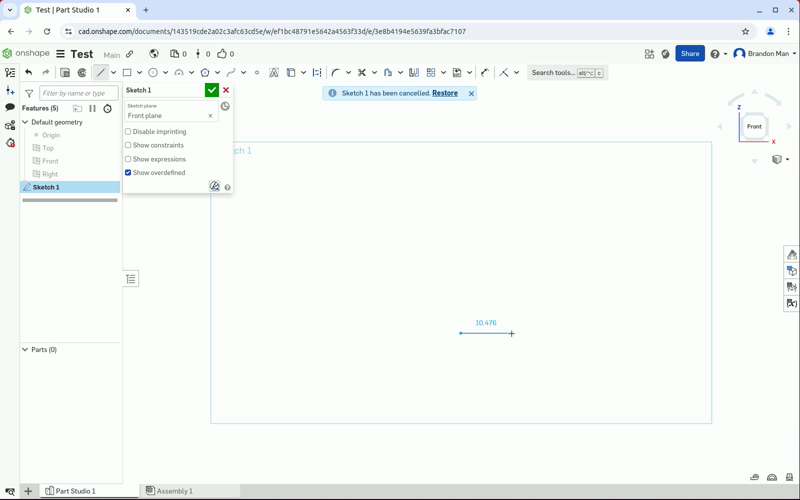
key_down(shift)
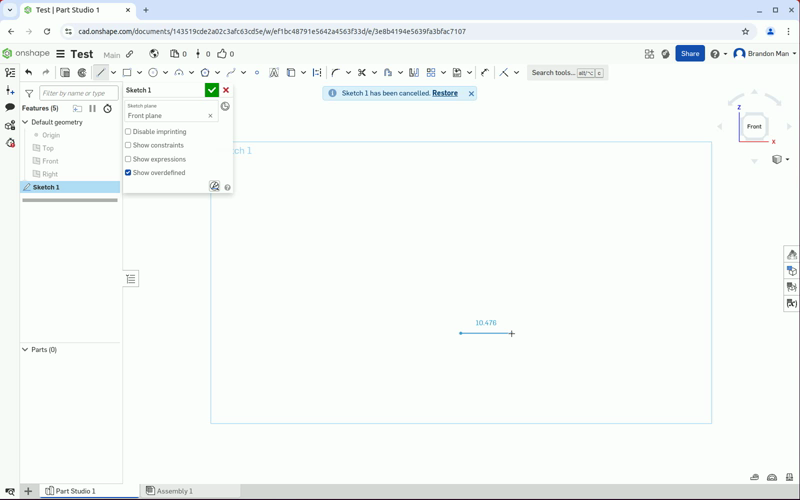
mouse_move(541, 333)
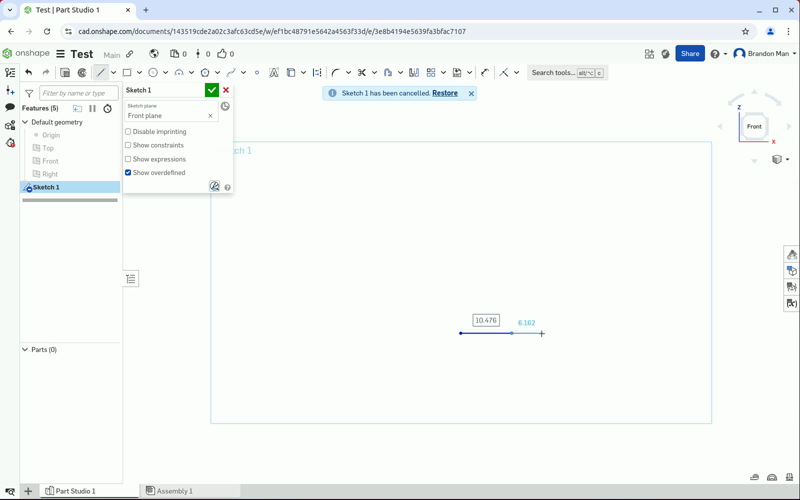
mouse_move(511, 282)
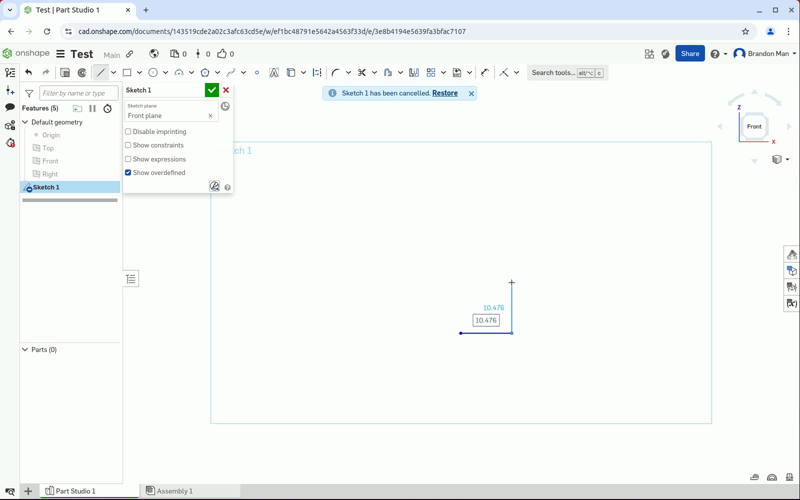
click(511, 282)
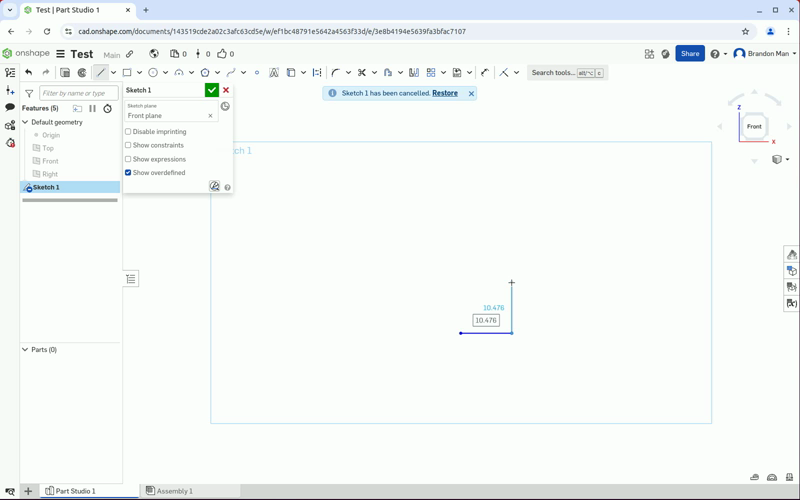
key_up(shift)
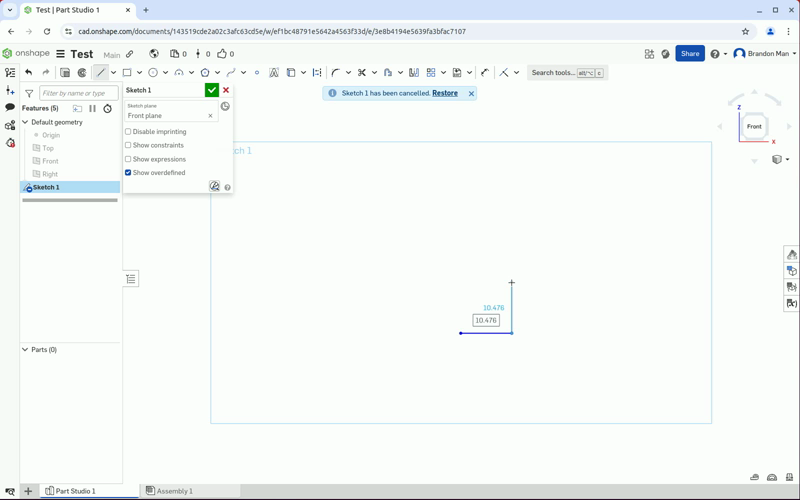
key_down(shift)
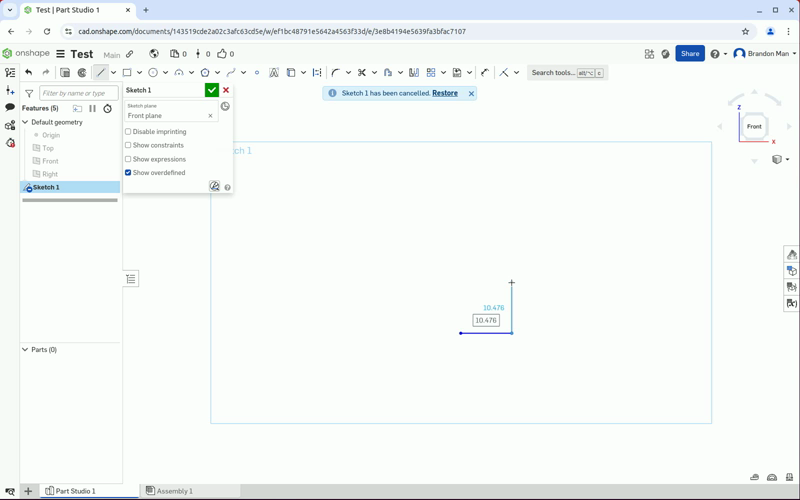
mouse_move(541, 282)
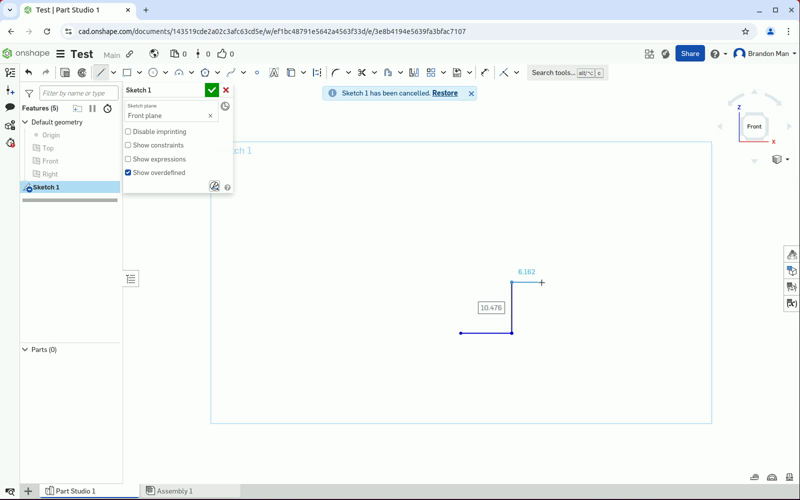
mouse_move(460, 282)
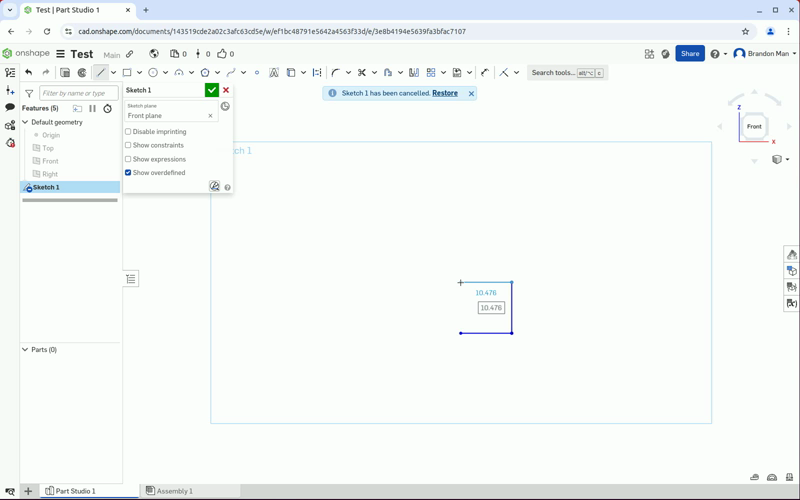
click(460, 282)
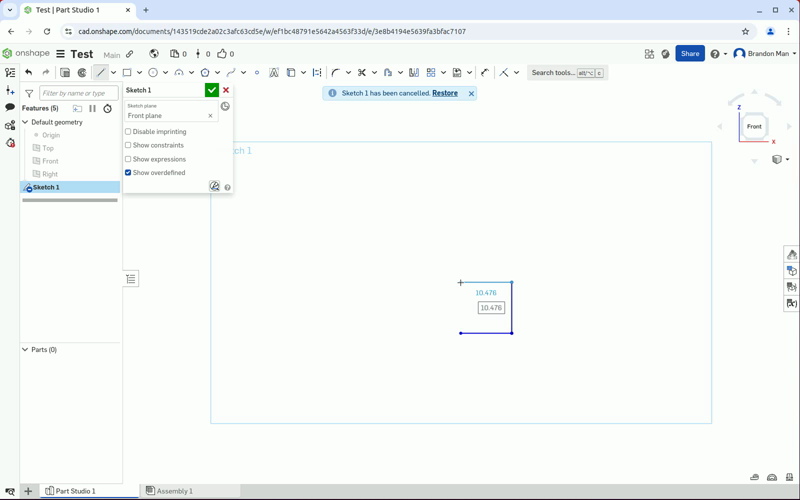
key_up(shift)
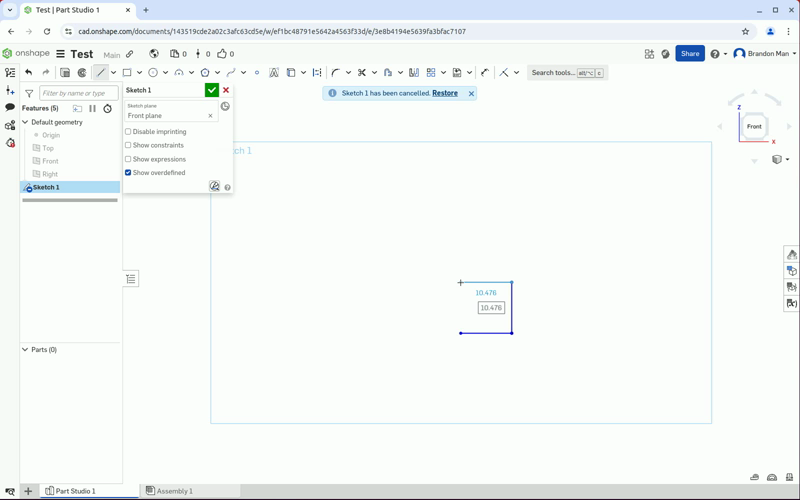
mouse_move(490, 282)
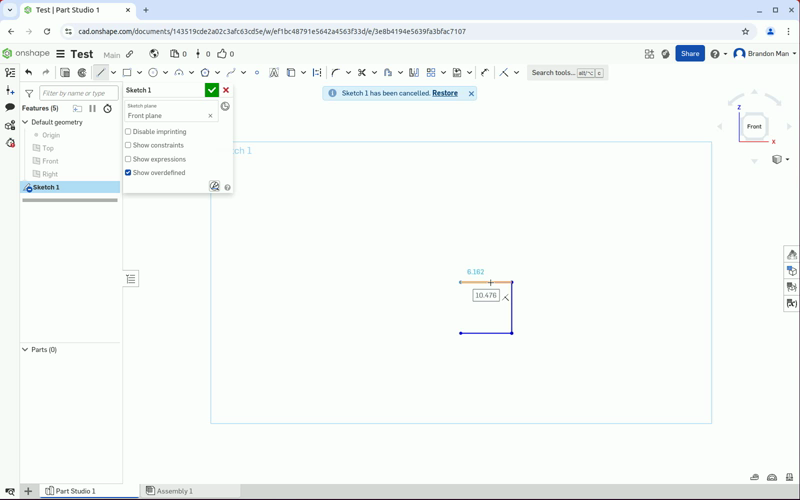
key_down(shift)
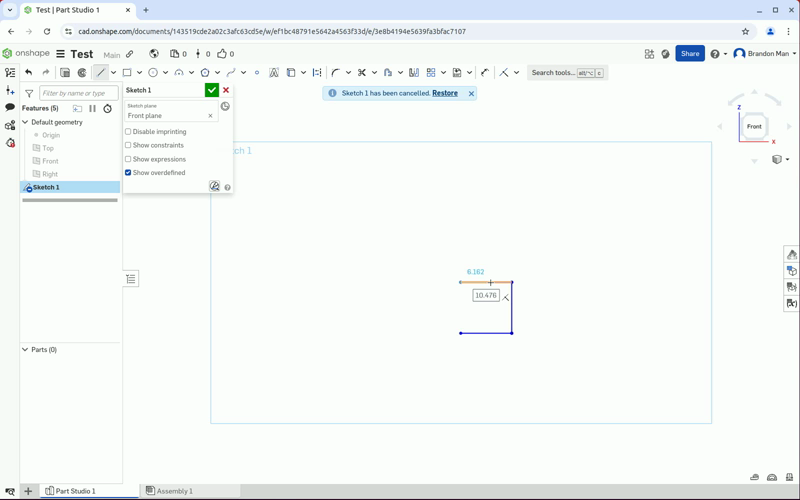
mouse_move(460, 333)
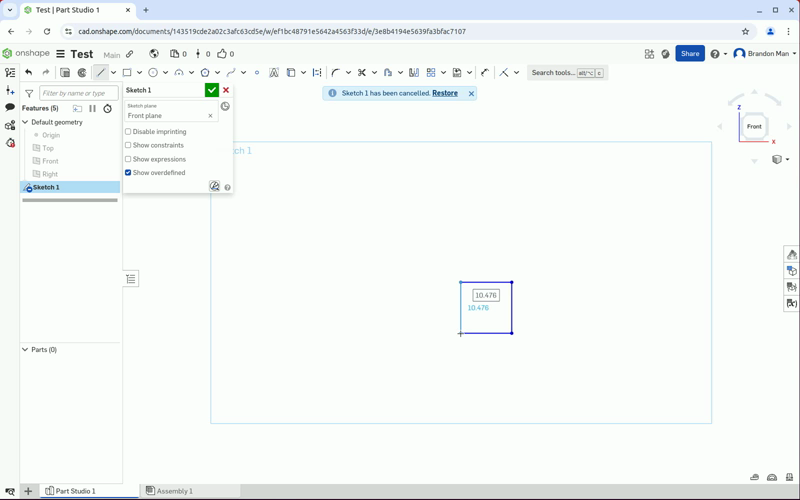
key_up(shift)
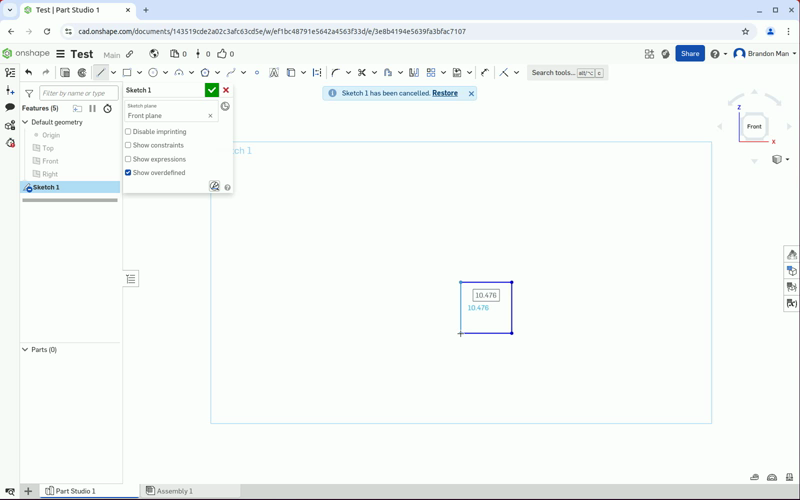
click(460, 333)
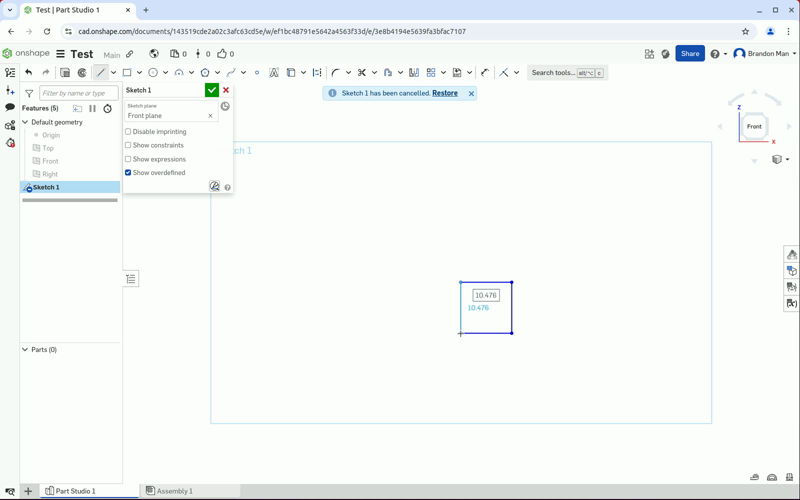
key(esc)
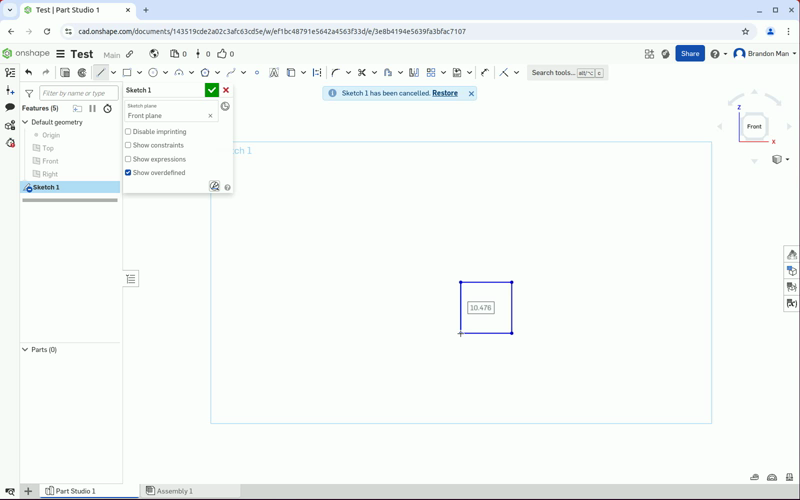
mouse_move(504, 291)
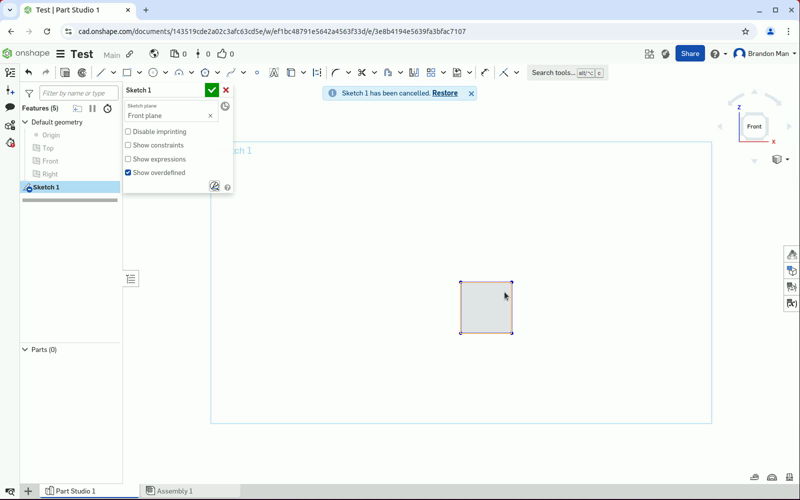
click(504, 291)
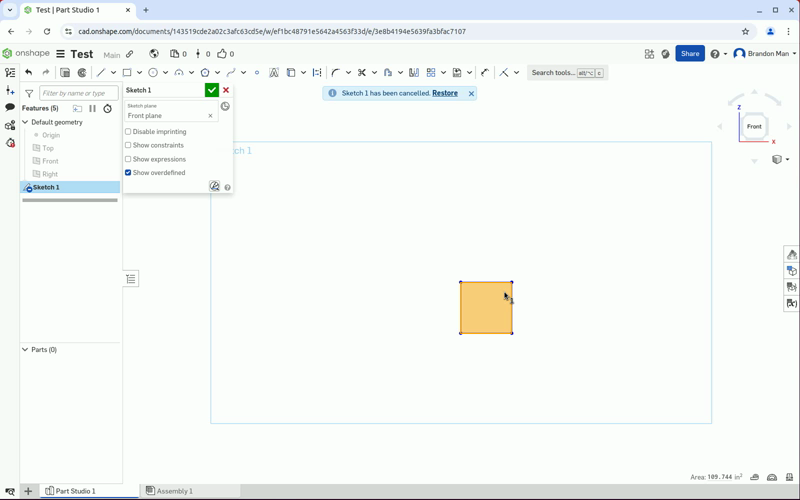
mouse_move(73, 352)
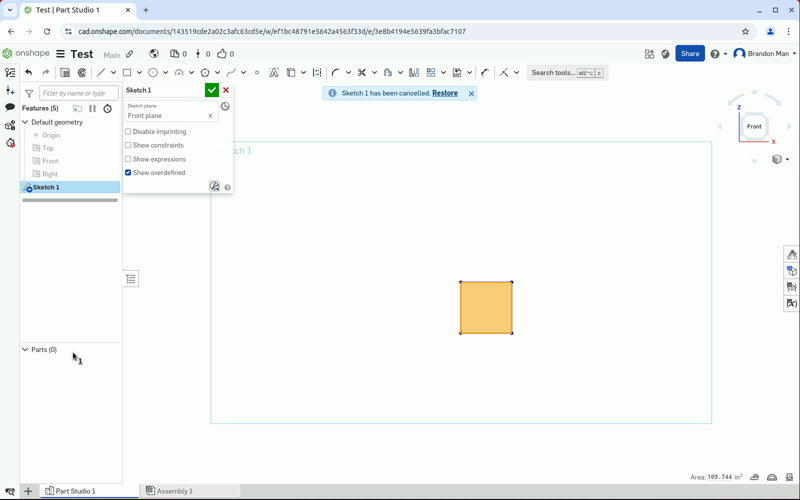
key(shift+y)
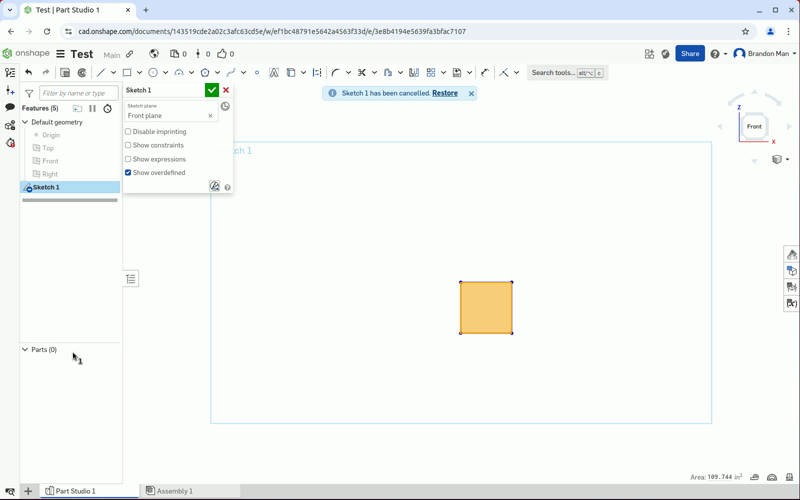
key(shift+e)
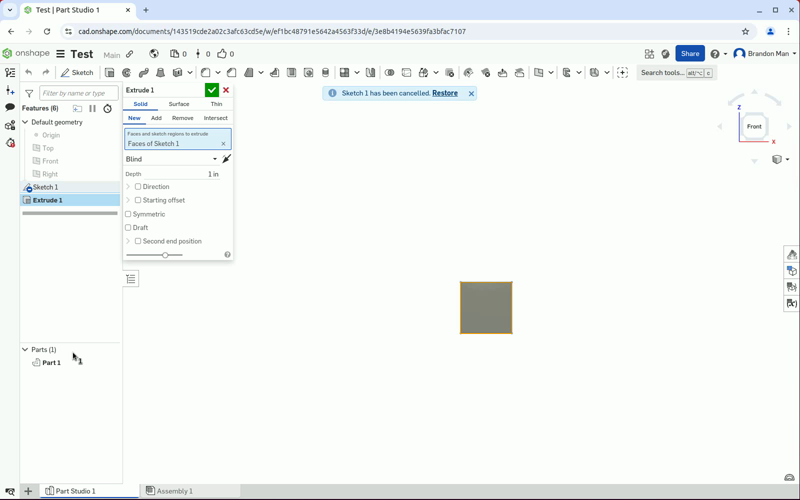
mouse_move(143, 106)
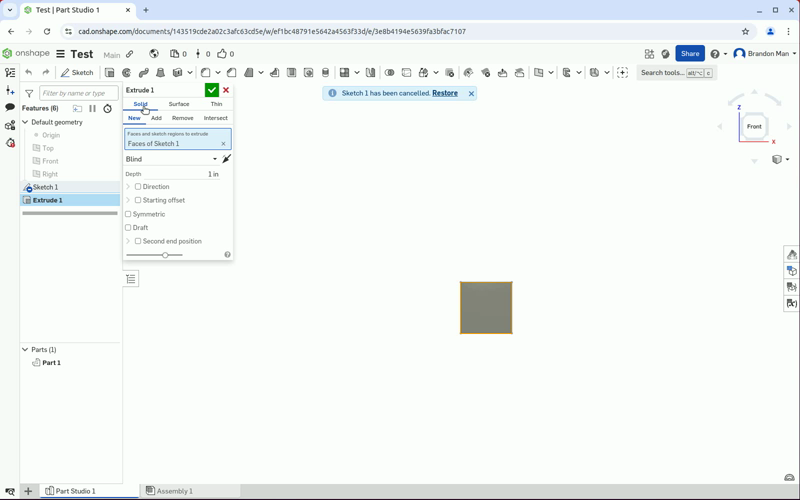
click(143, 106)
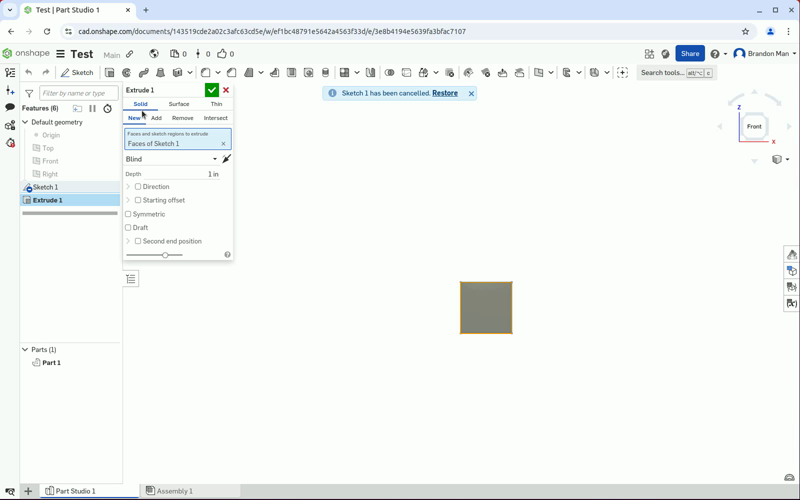
mouse_move(137, 120)
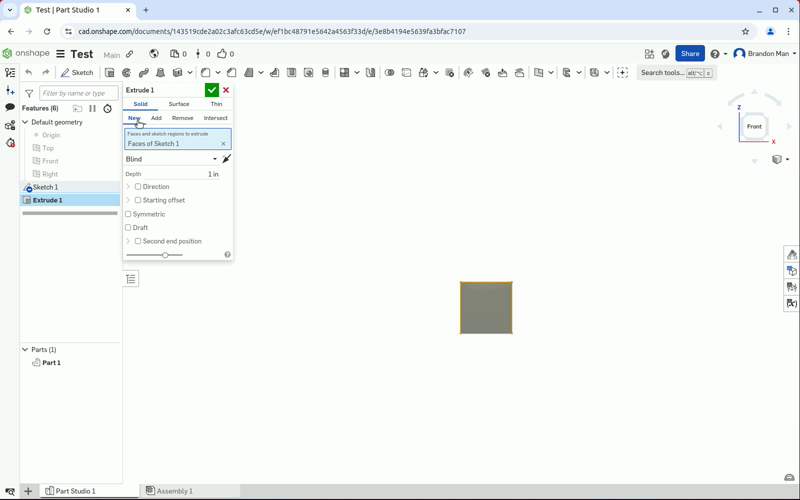
click(137, 120)
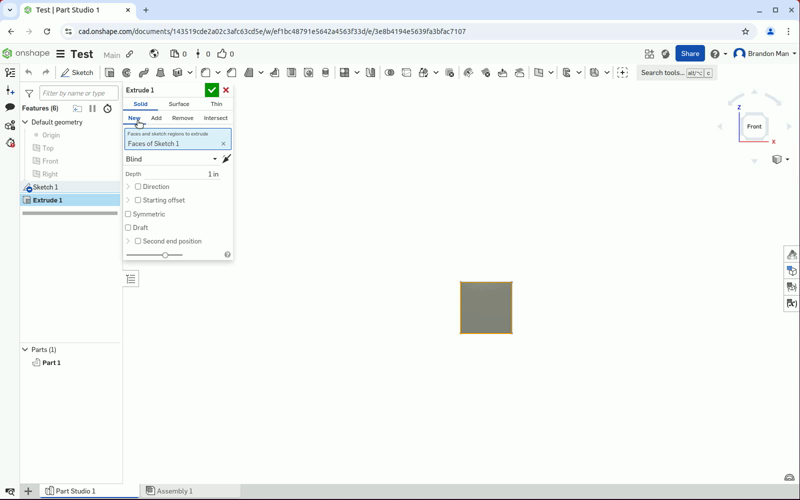
key(tab, 4)
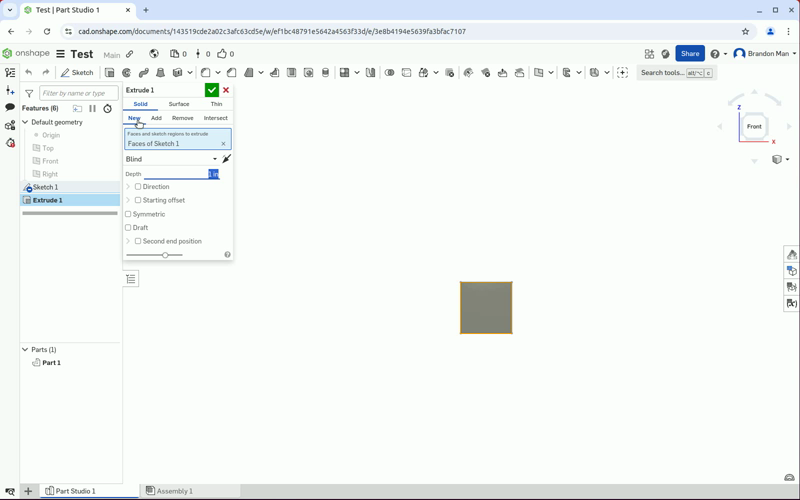
text(10.591)
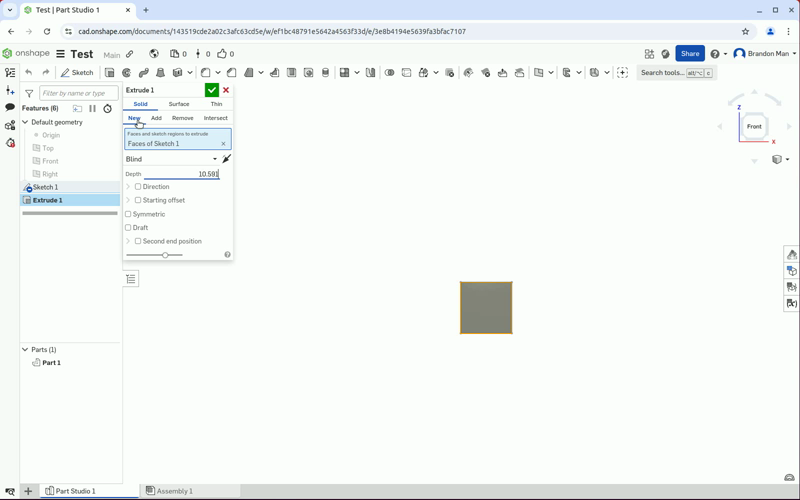
key(enter)
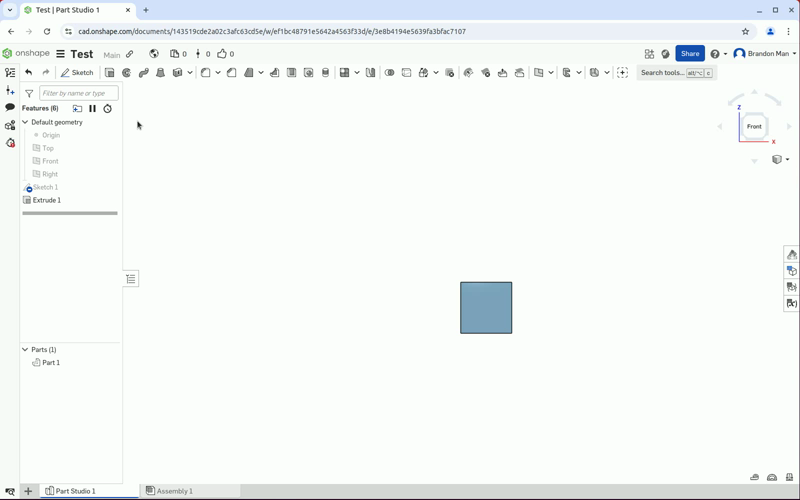
key(shift+h)
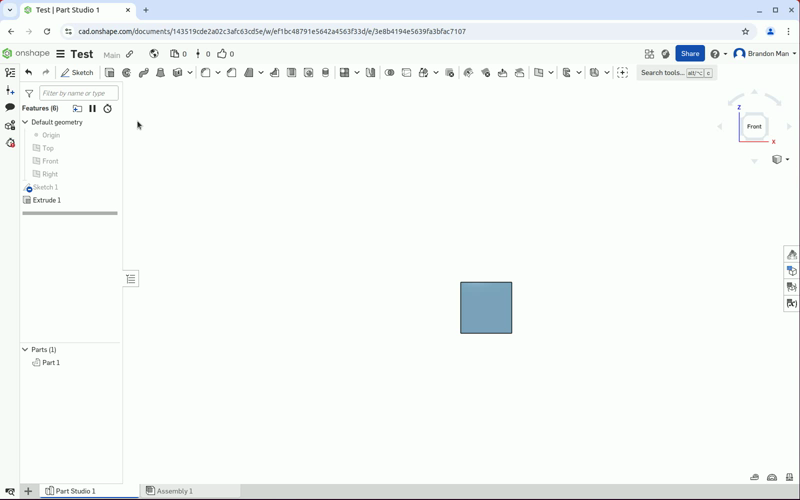
key(shift+h)
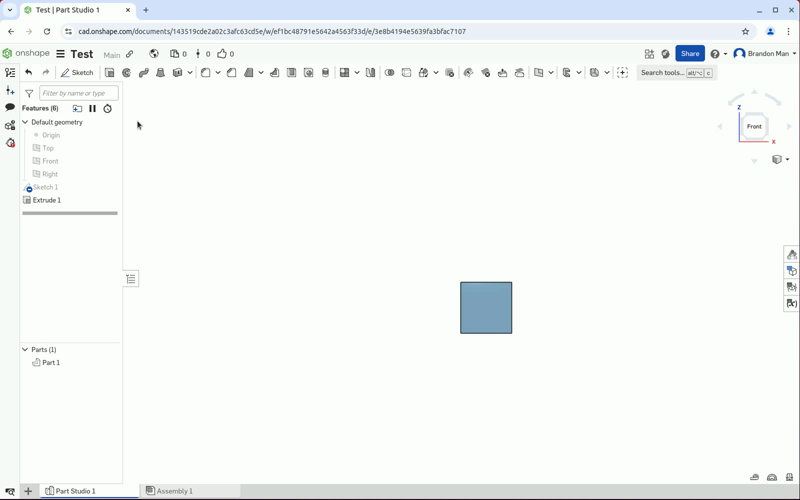
mouse_move(73, 189)
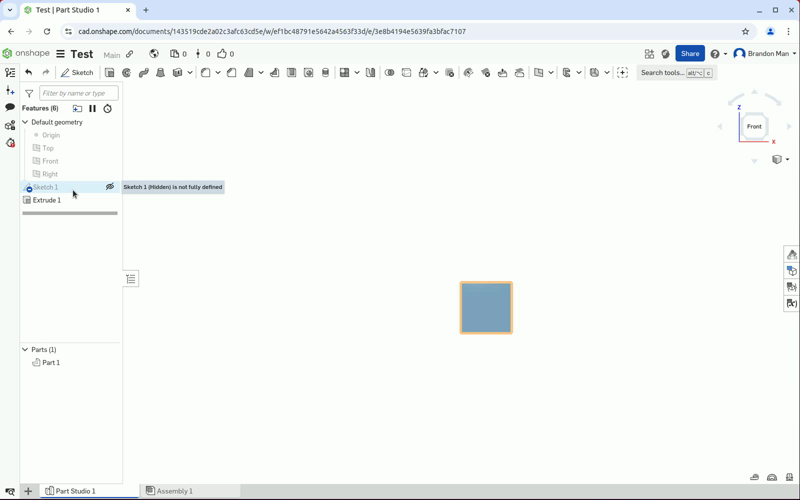
click(73, 189)
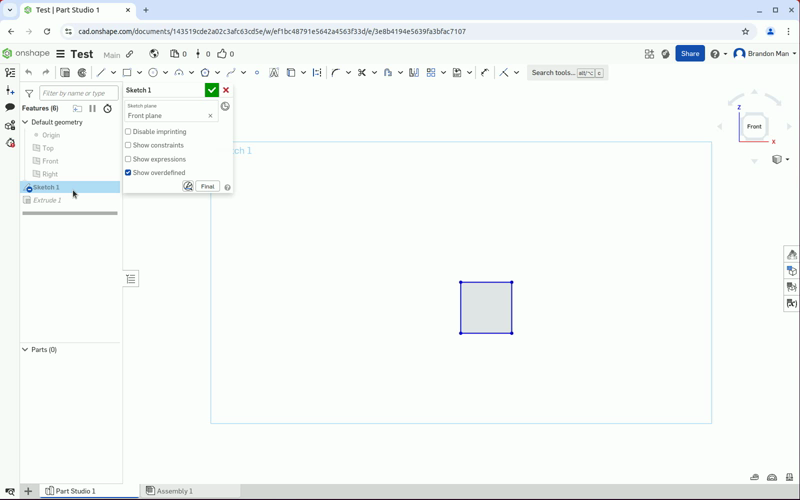
mouse_move(229, 92)
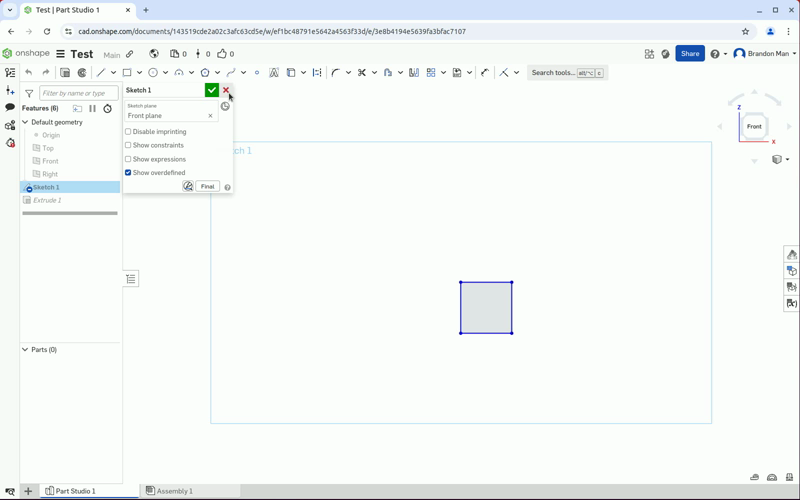
click(229, 92)
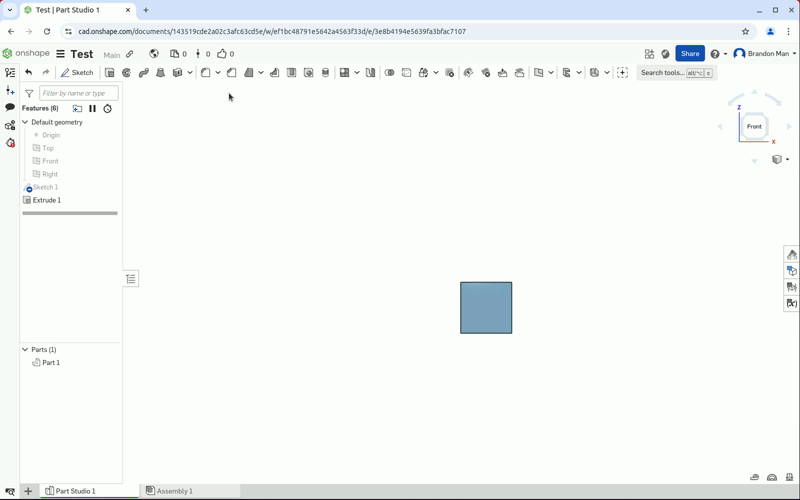
mouse_move(541, 75)
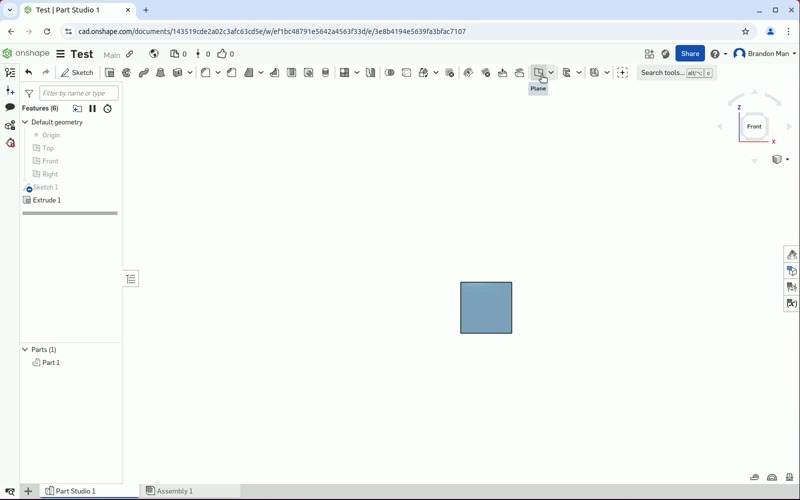
click(541, 75)
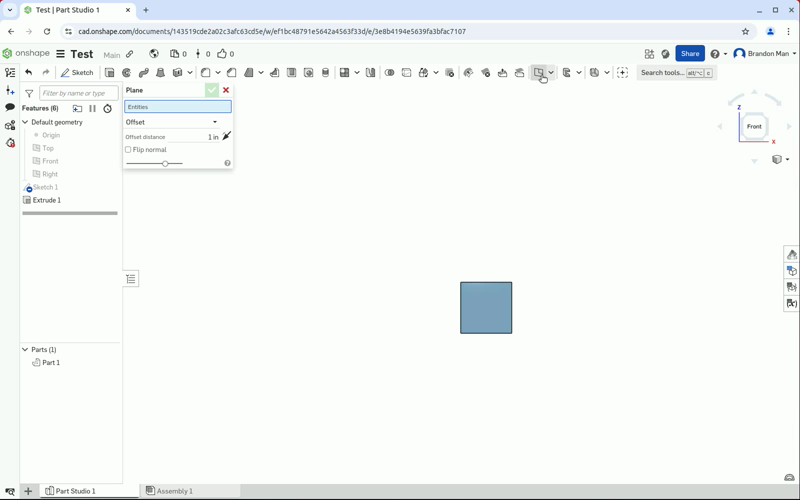
mouse_move(73, 163)
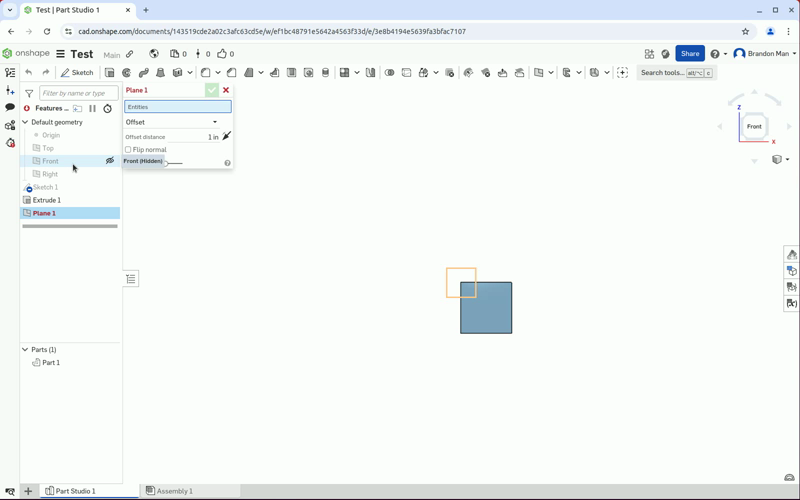
click(73, 163)
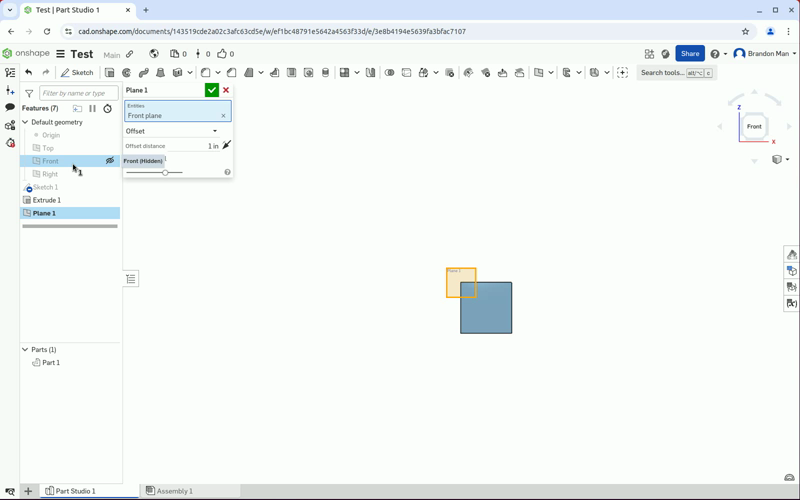
key(tab, 2)
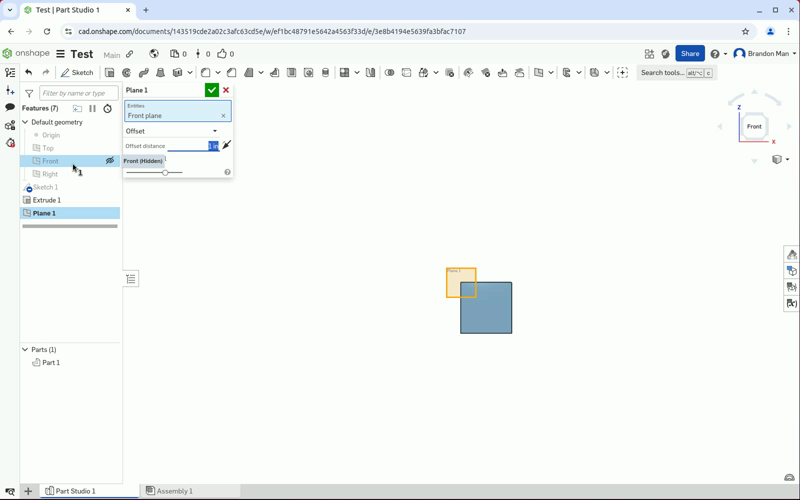
text(10.599)
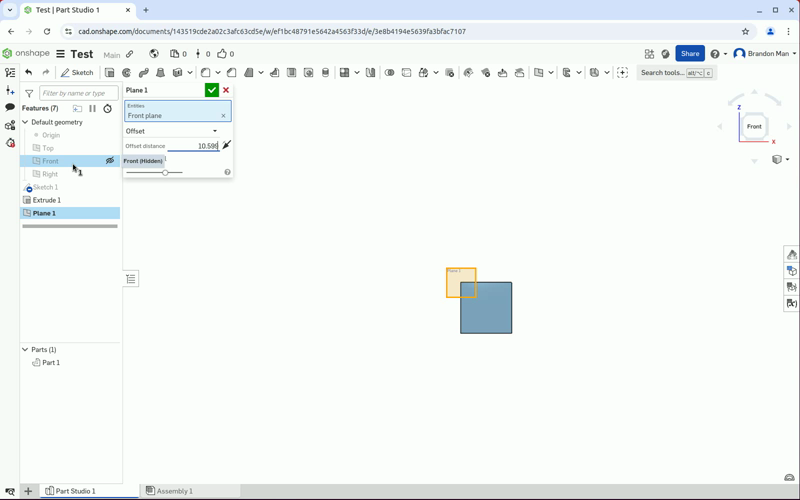
key(enter, 2)
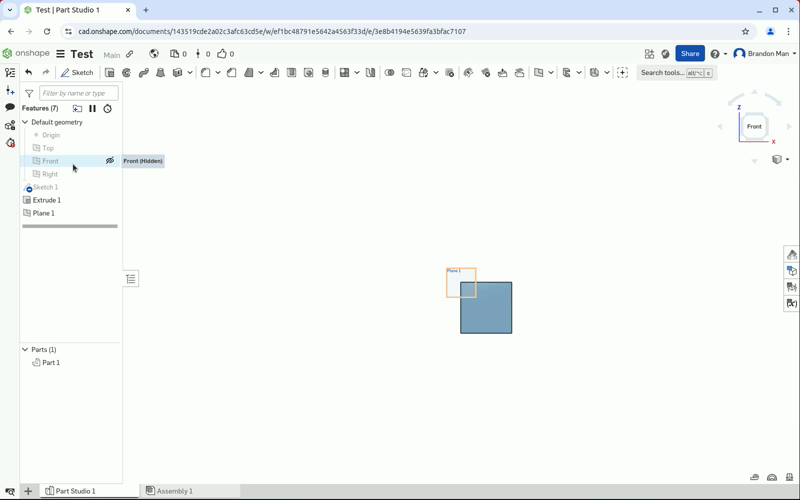
key(shift+s)
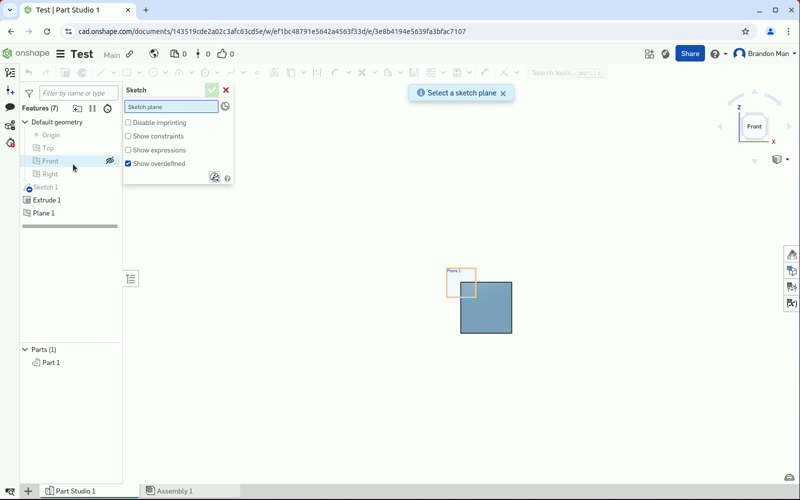
mouse_move(73, 215)
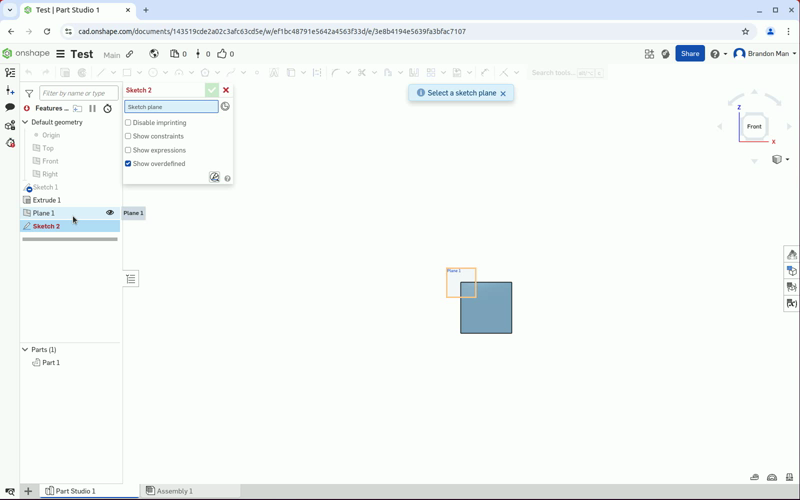
click(73, 215)
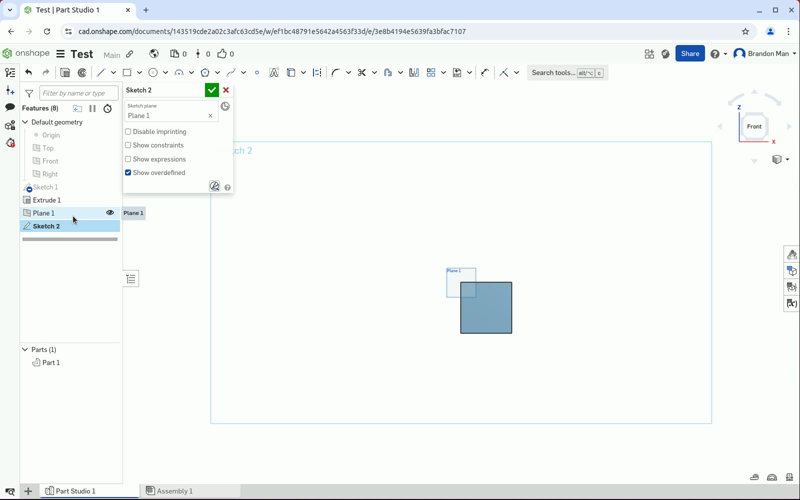
mouse_move(73, 352)
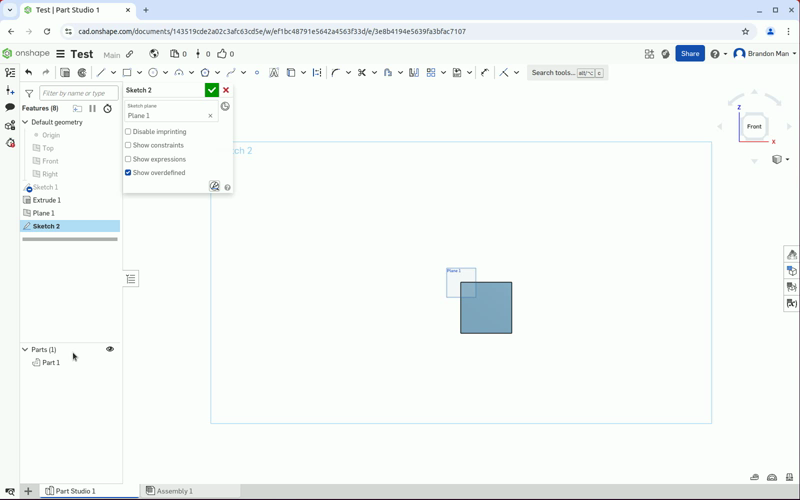
key(y)
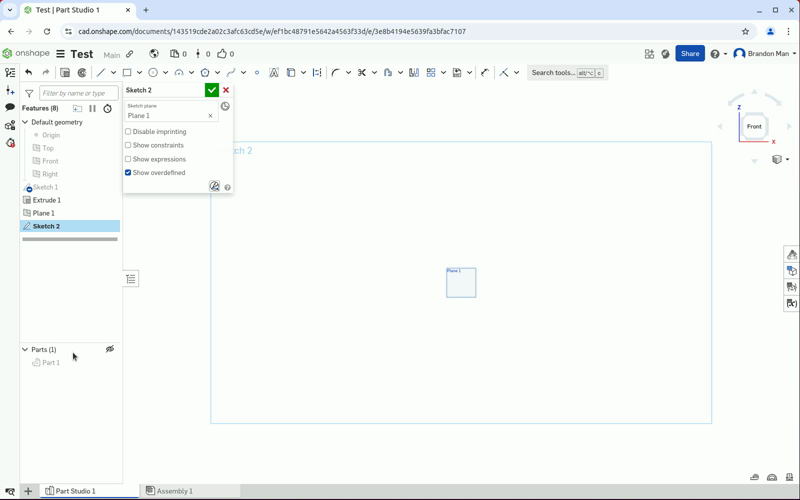
key(c)
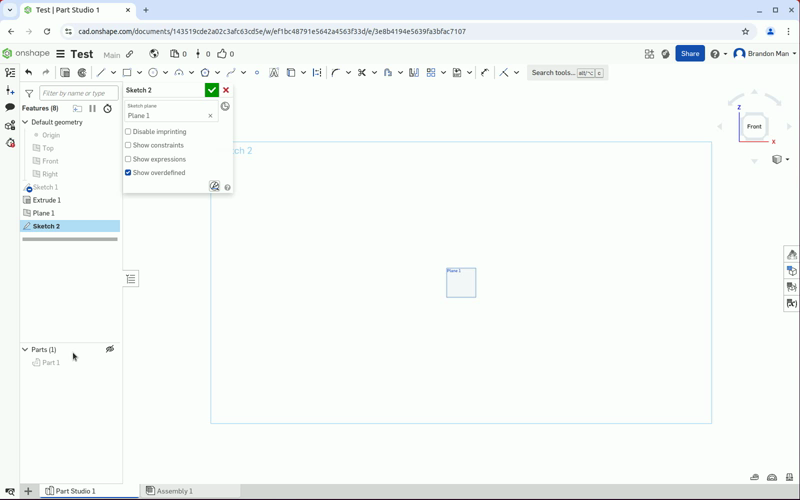
key_down(shift)
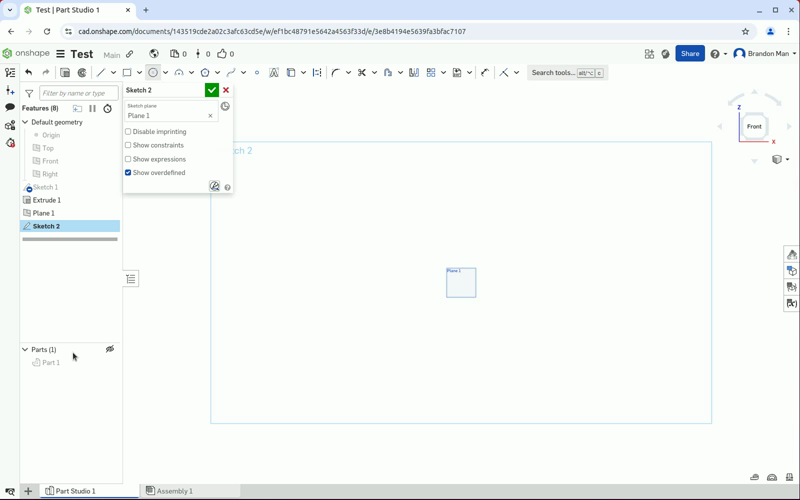
mouse_move(486, 308)
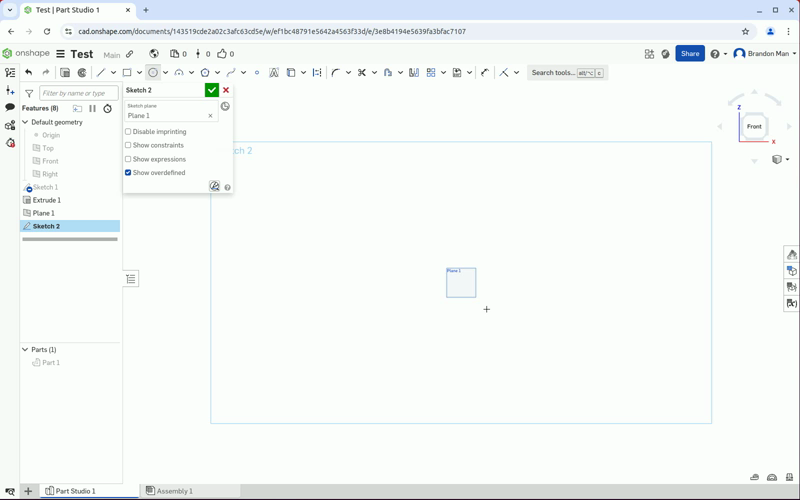
click(486, 308)
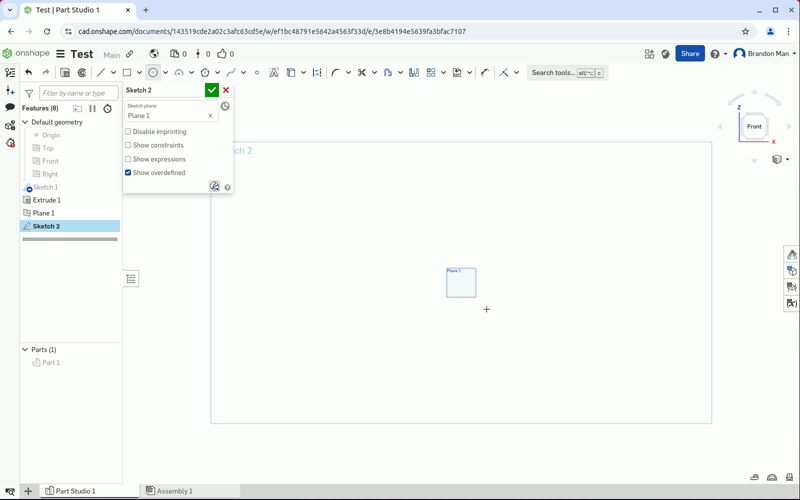
key_up(shift)
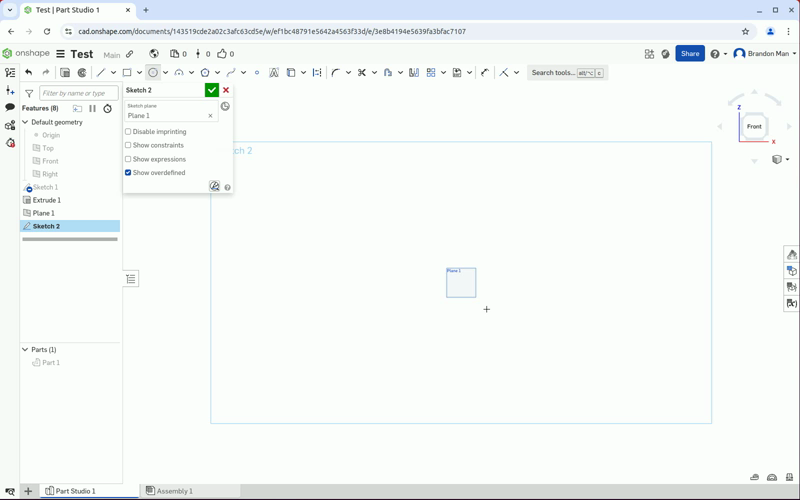
mouse_move(507, 308)
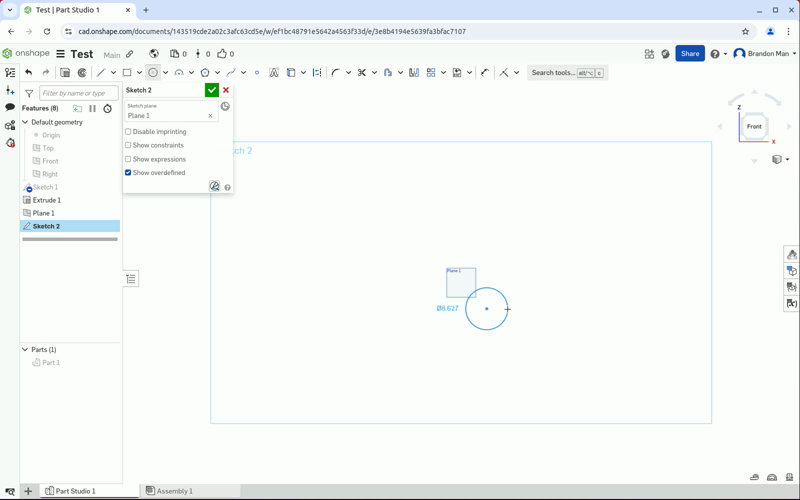
click(507, 308)
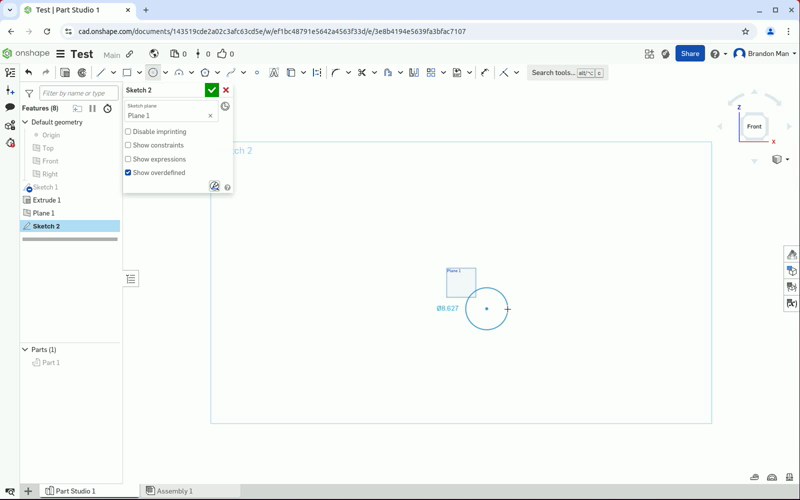
key(esc)
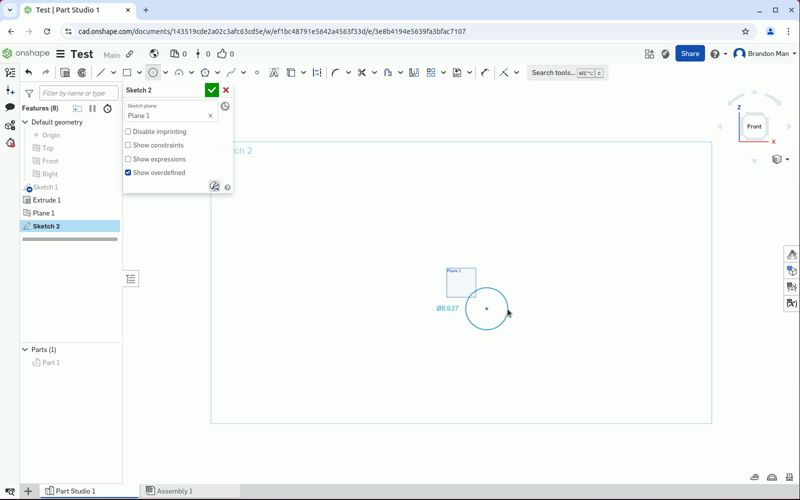
mouse_move(476, 325)
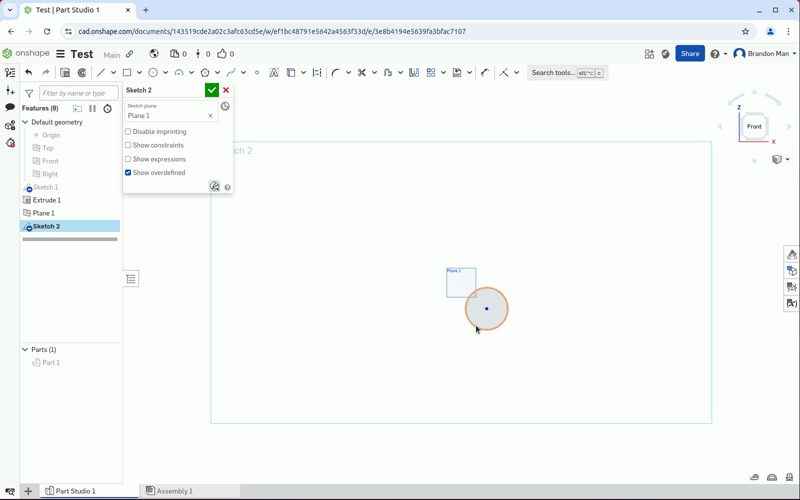
scroll(6)
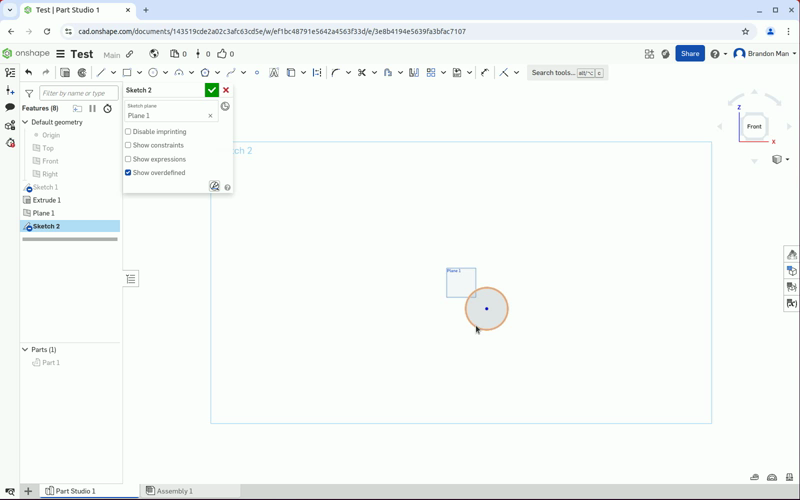
scroll(6)
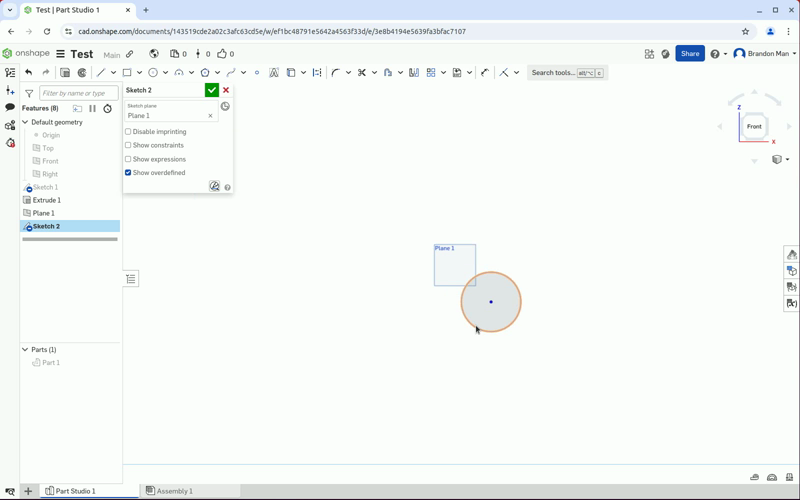
scroll(6)
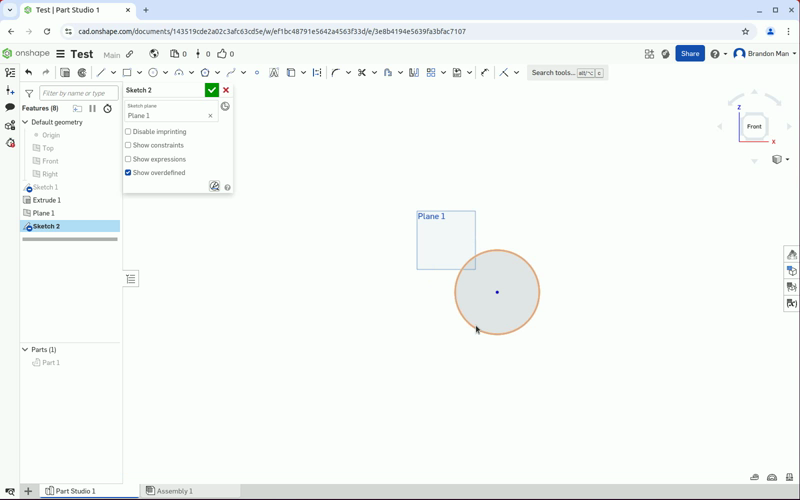
scroll(6)
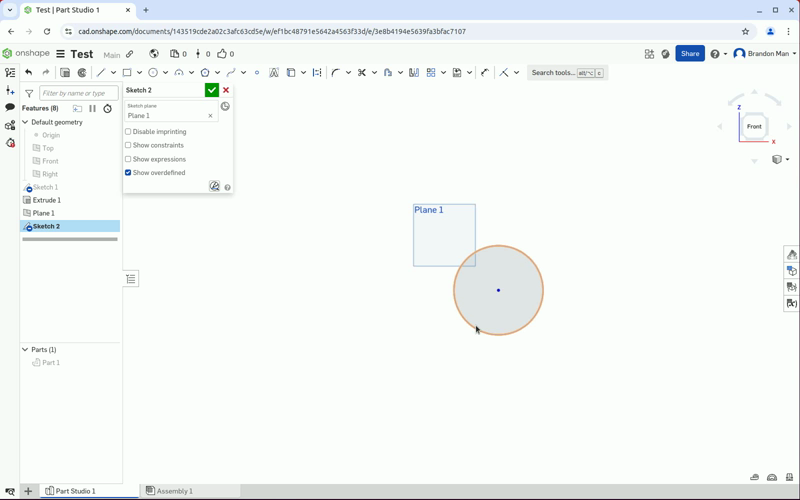
scroll(6)
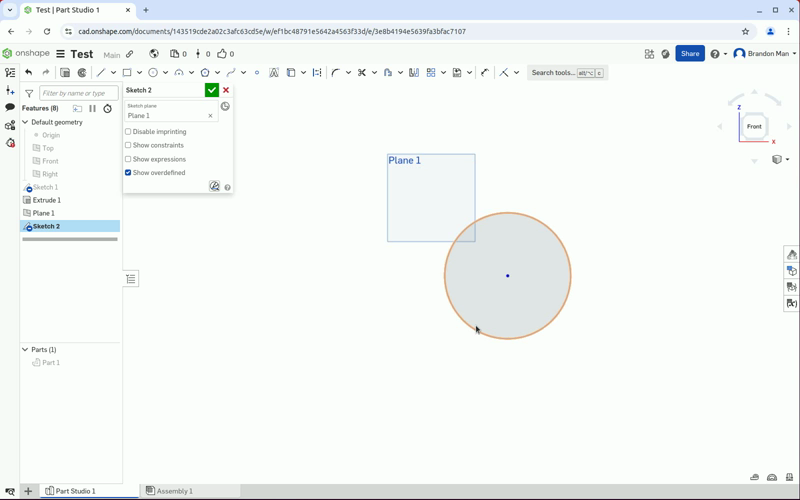
scroll(6)
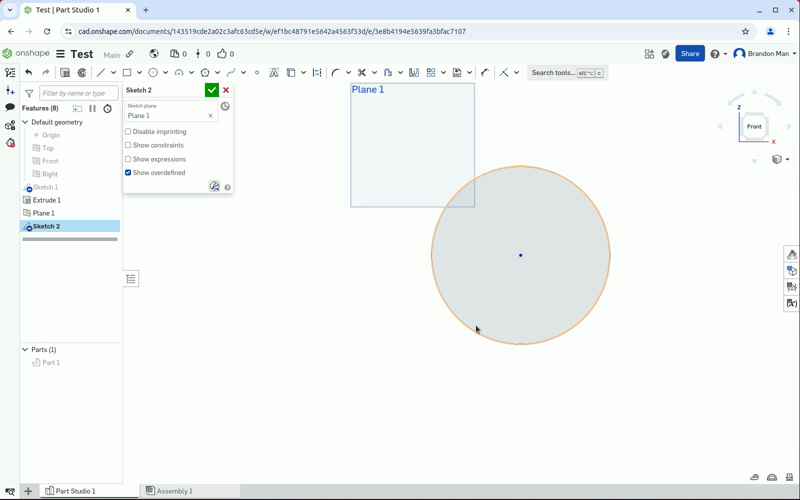
scroll(6)
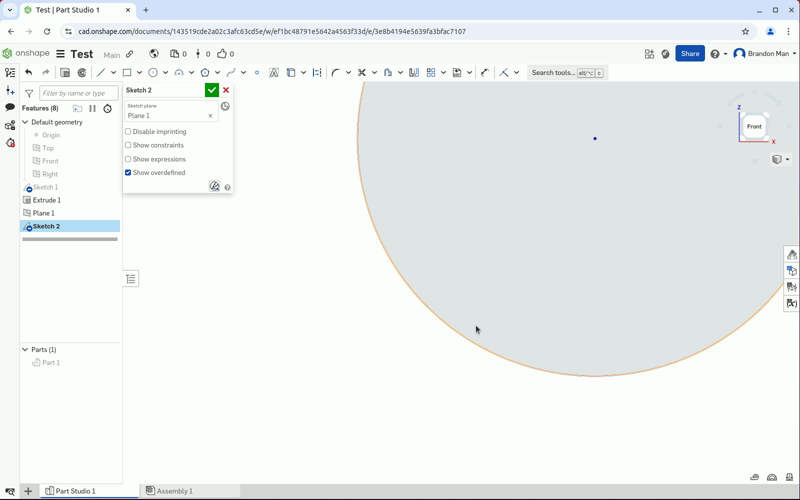
click(476, 325)
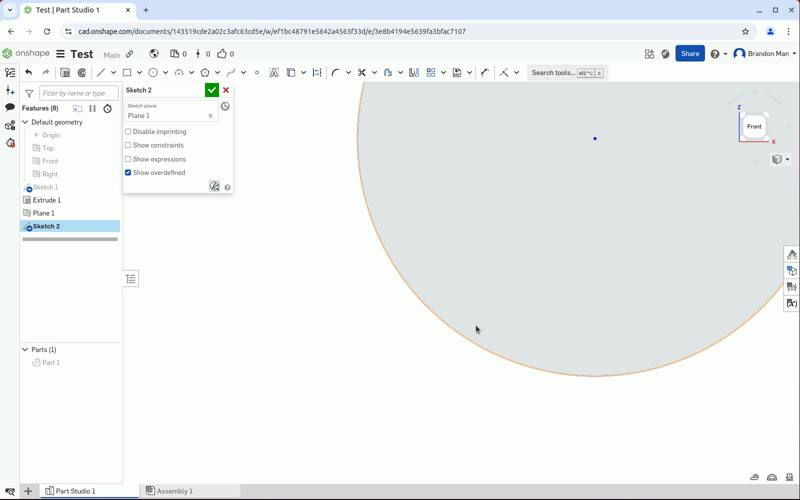
scroll(-6)
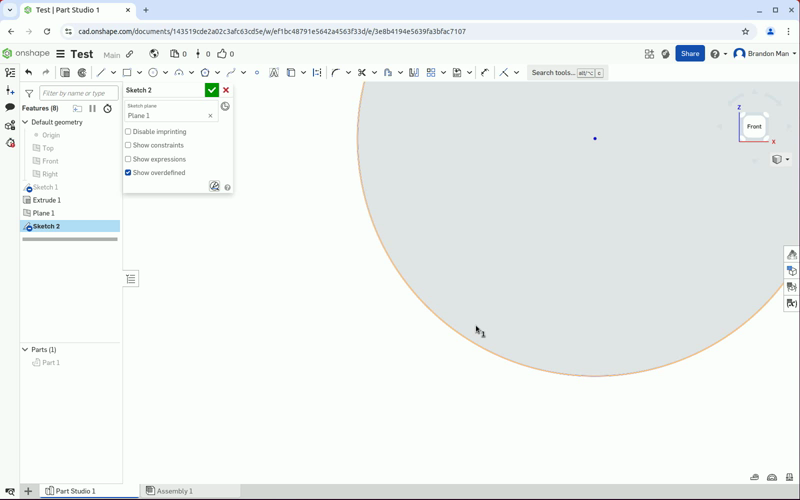
scroll(-6)
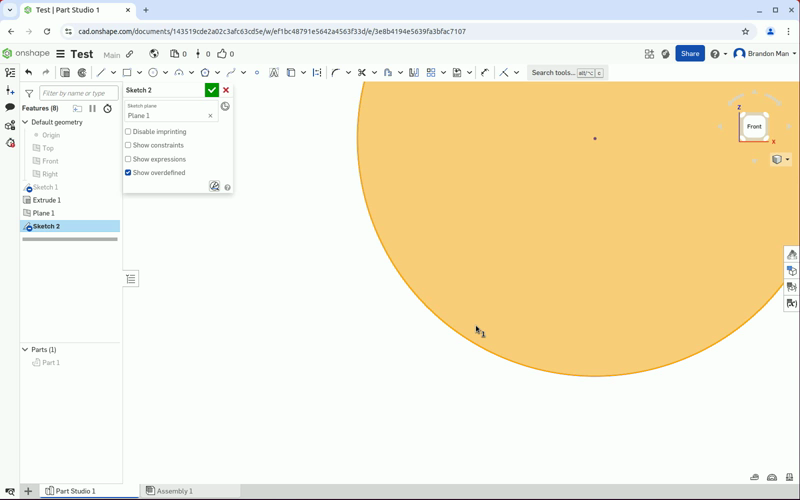
scroll(-6)
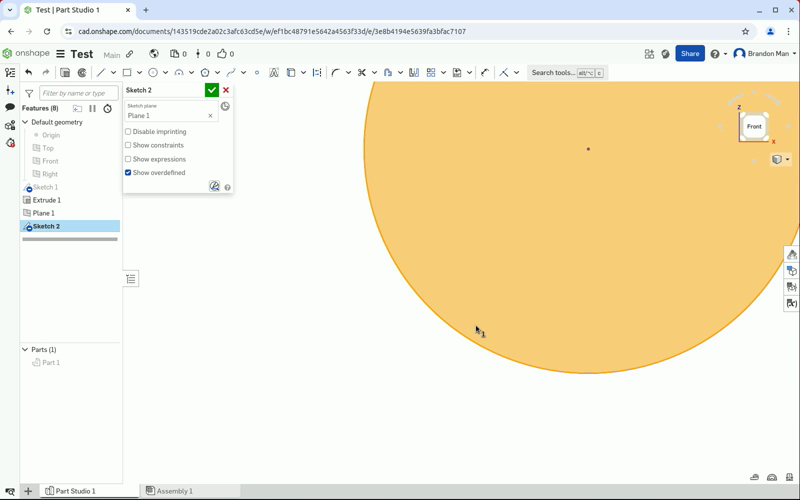
scroll(-6)
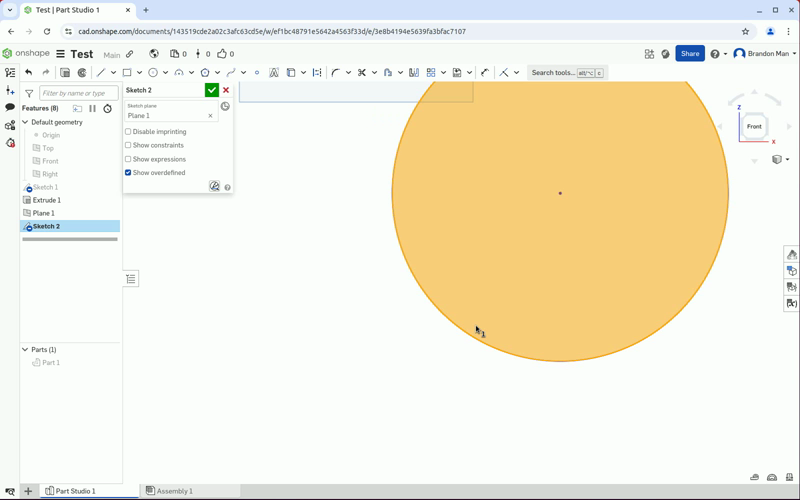
scroll(-6)
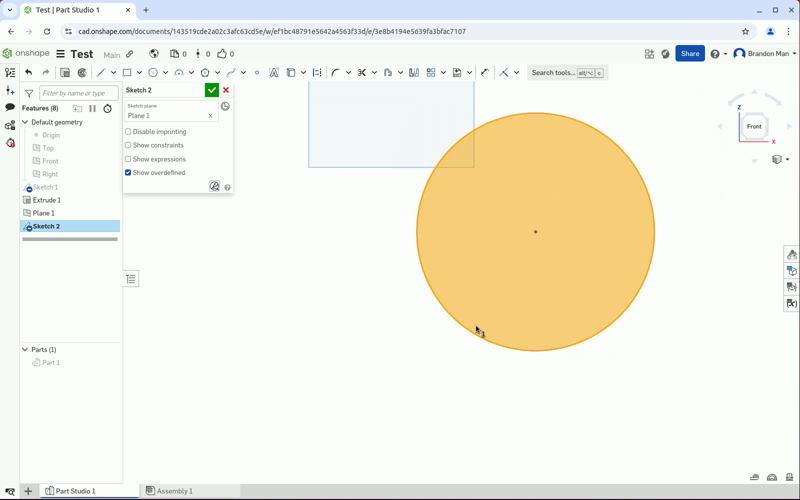
scroll(-6)
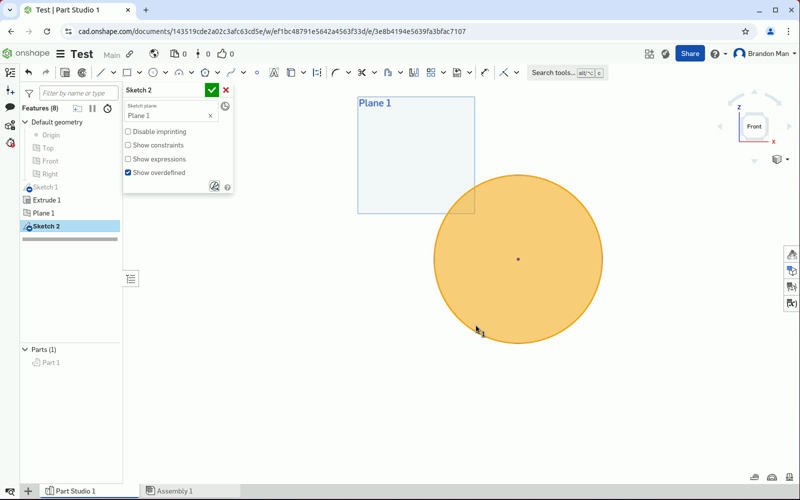
scroll(-6)
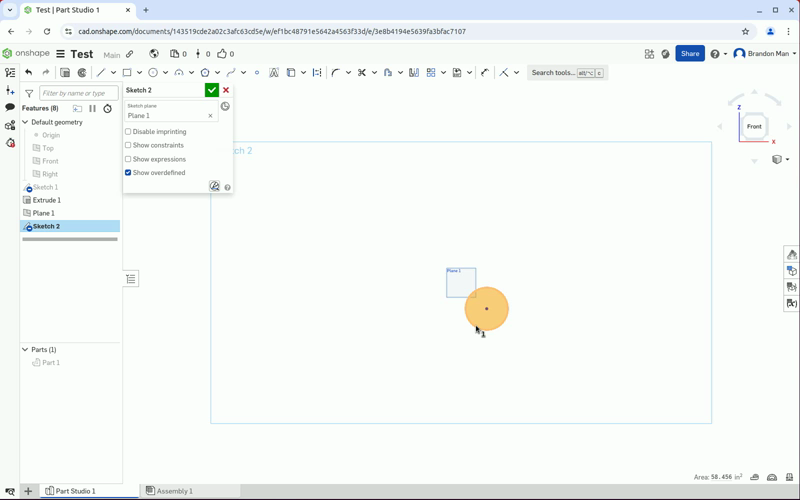
mouse_move(73, 352)
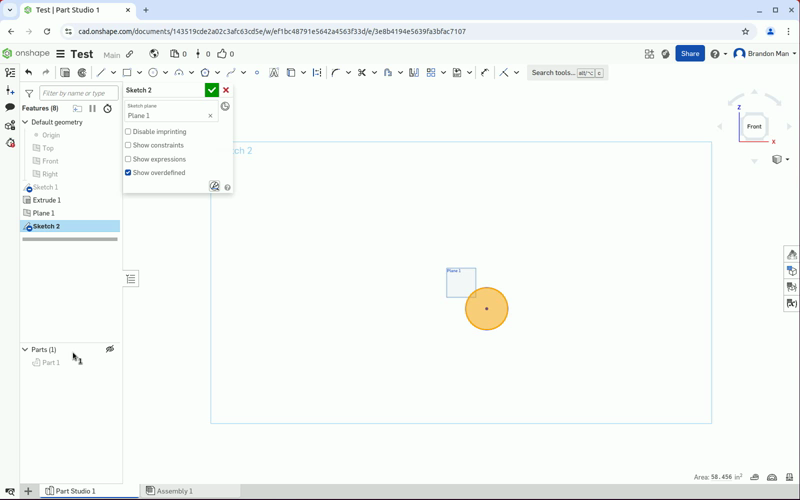
key(shift+y)
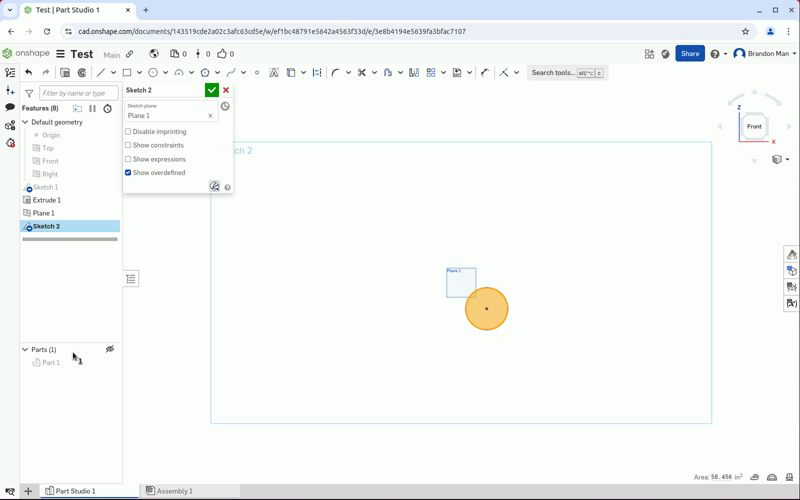
key(shift+e)
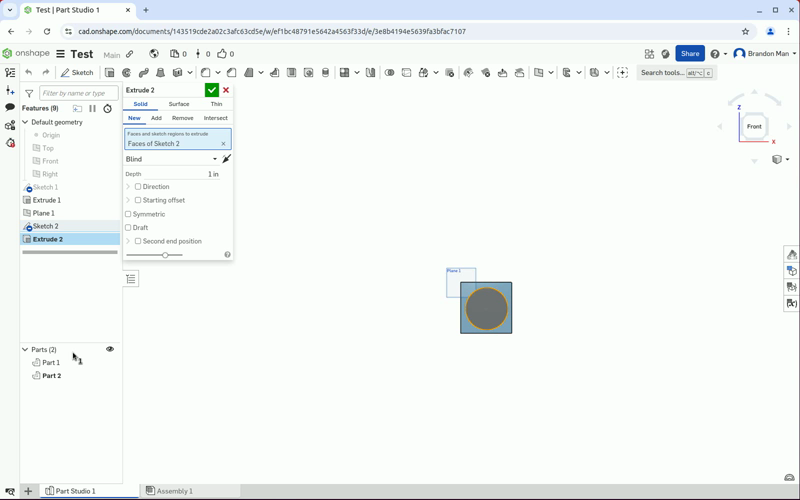
mouse_move(143, 106)
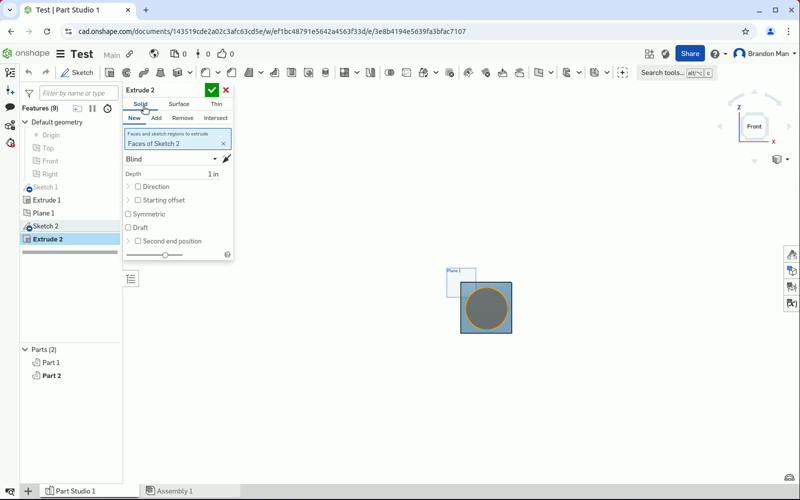
click(143, 106)
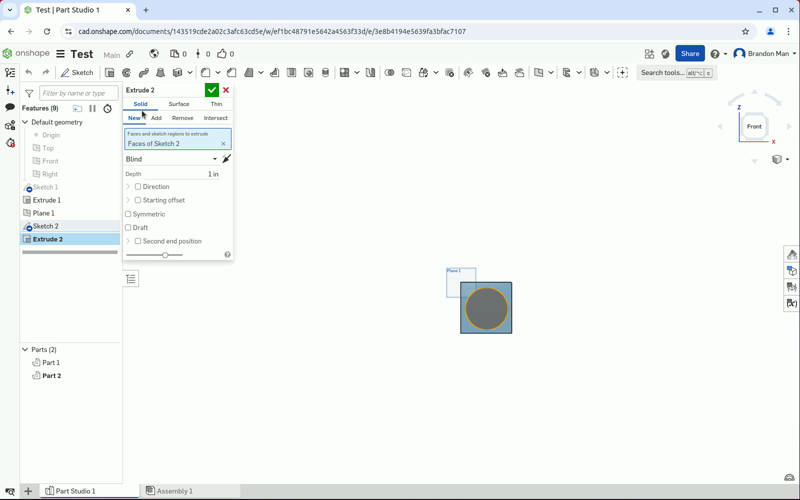
mouse_move(137, 120)
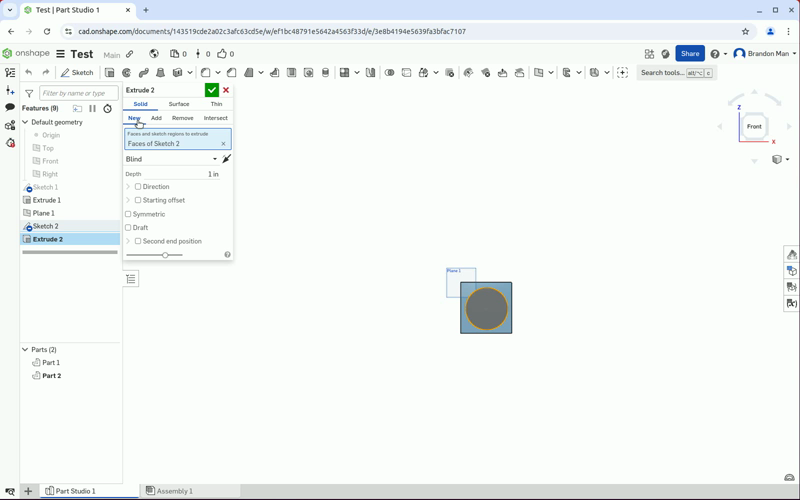
click(137, 120)
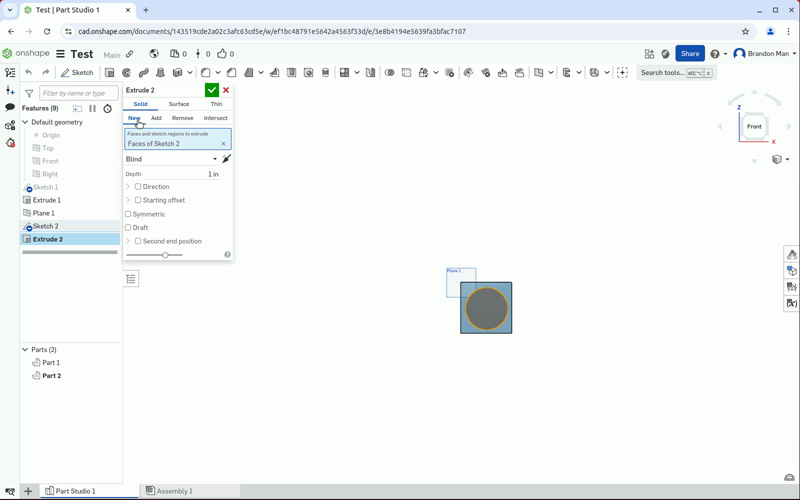
key(tab, 4)
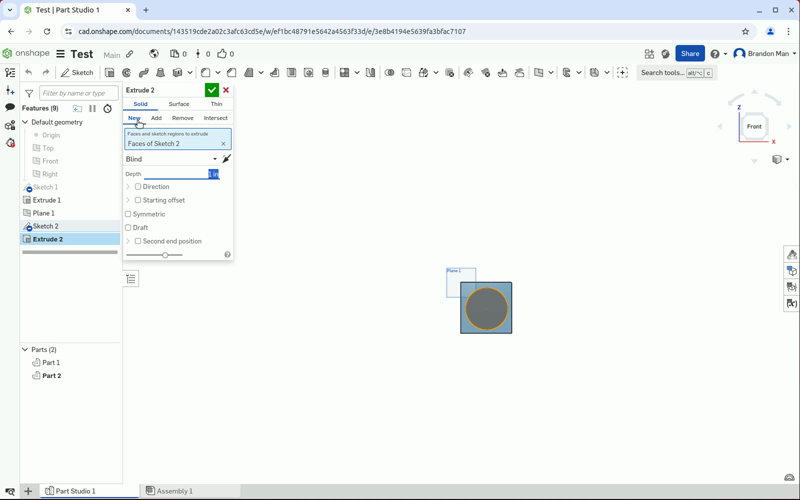
text(12.517)
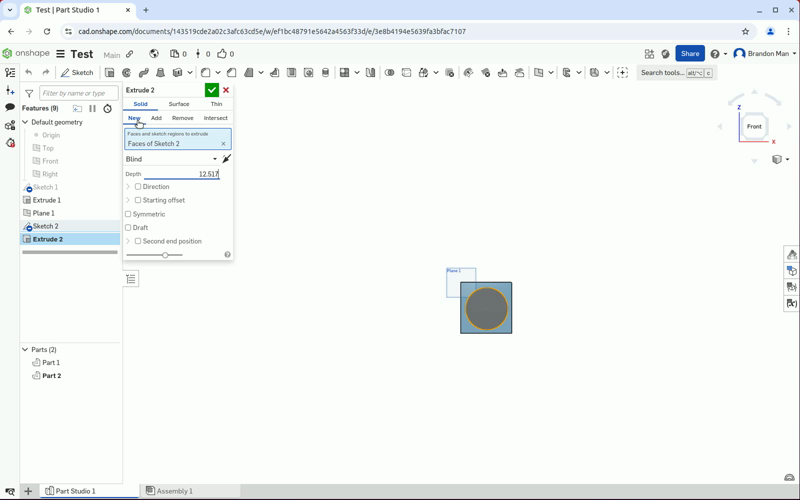
key(enter)
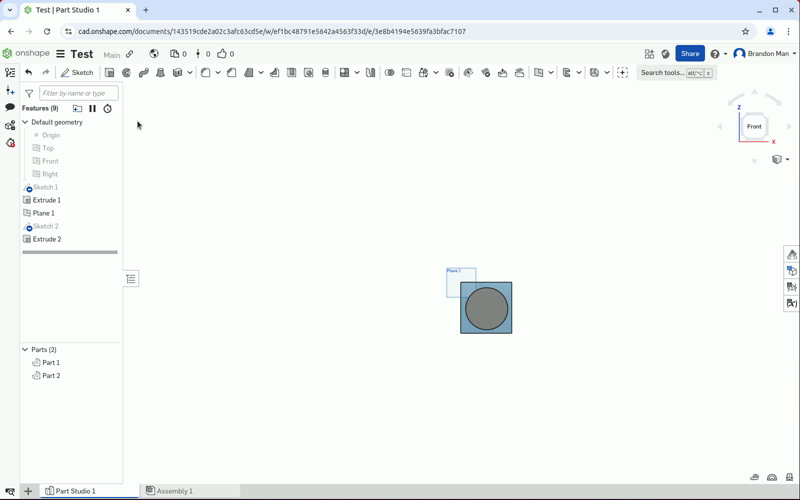
key(shift+h)
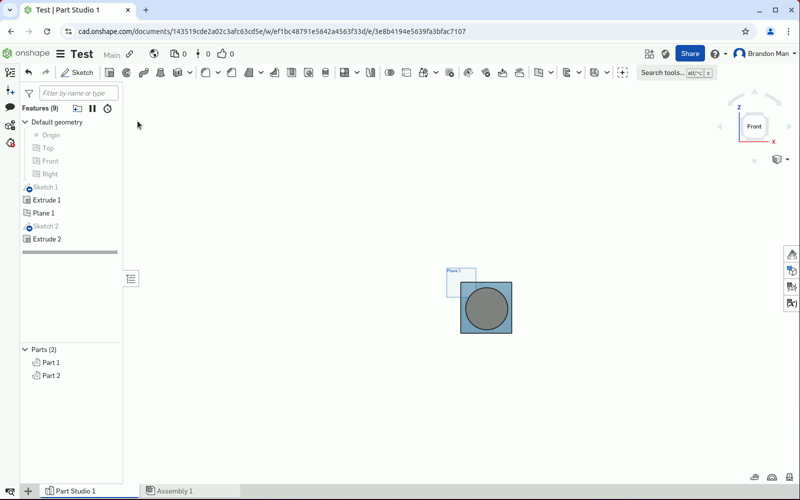
key(shift+h)
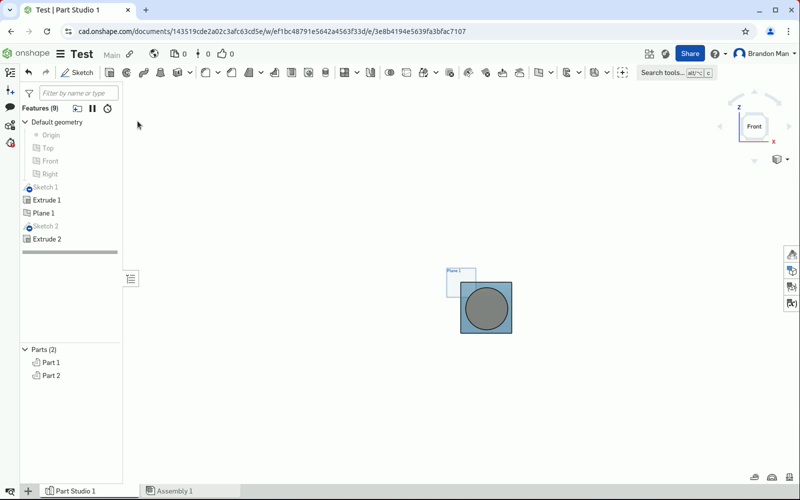
mouse_move(73, 189)
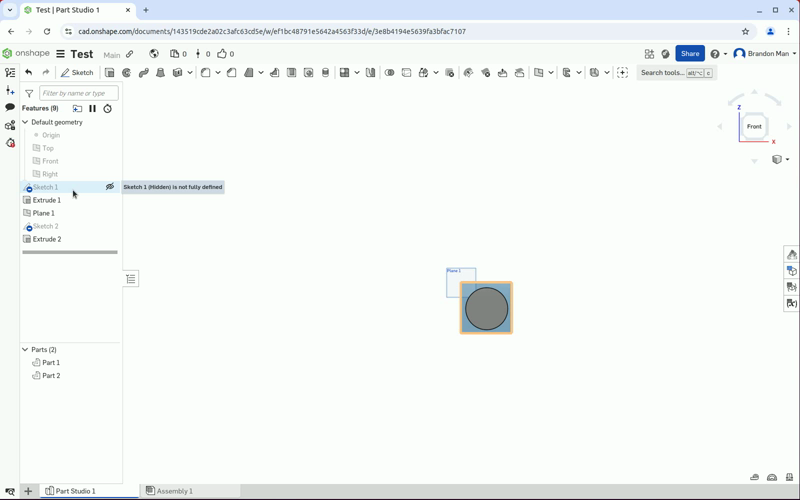
click(73, 189)
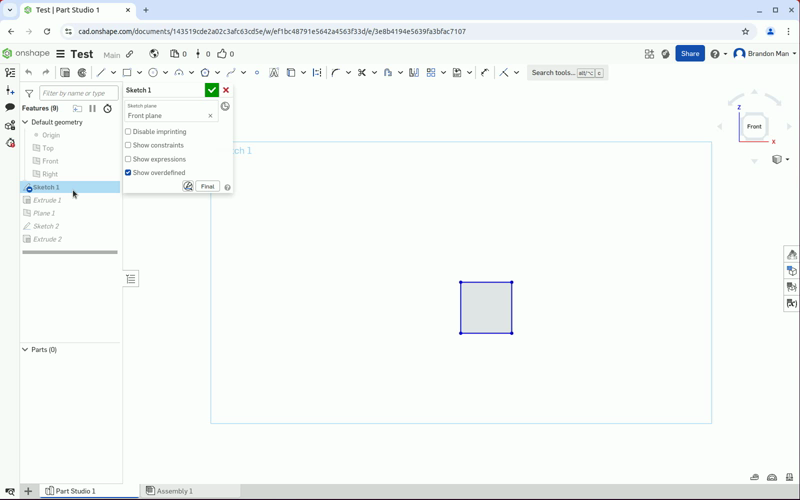
mouse_move(229, 92)
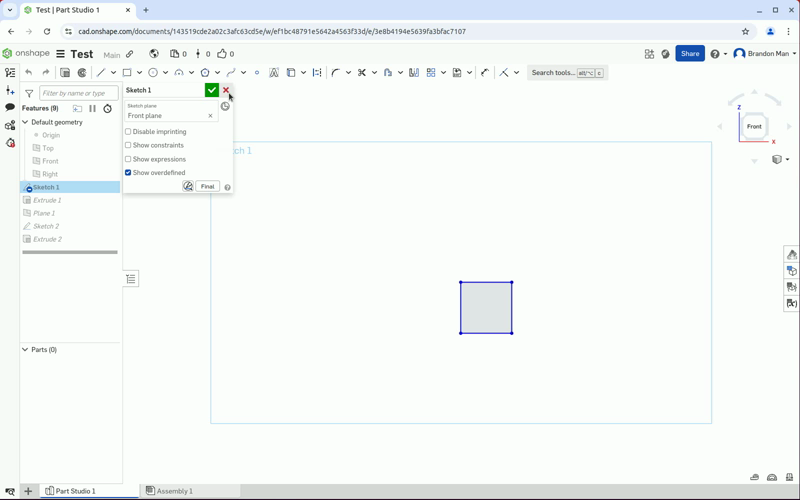
click(229, 92)
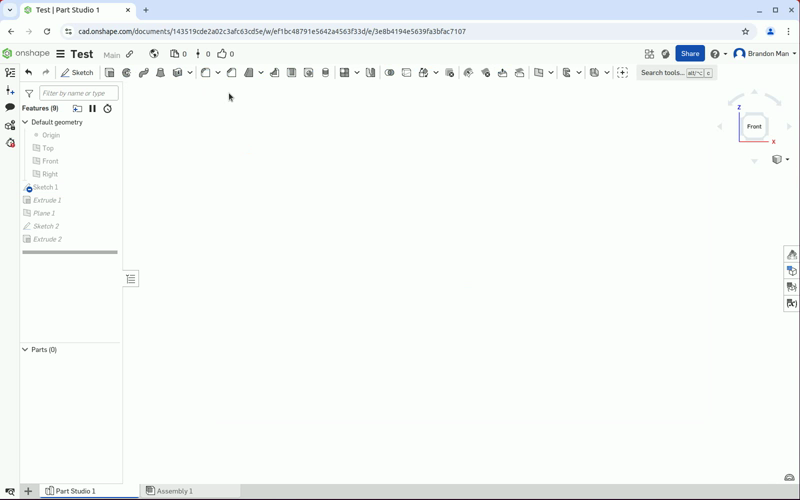
mouse_move(73, 352)
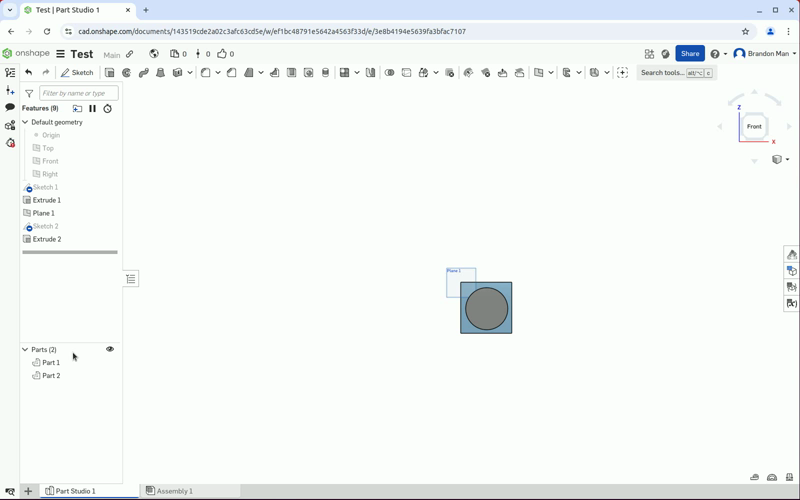
key(y)
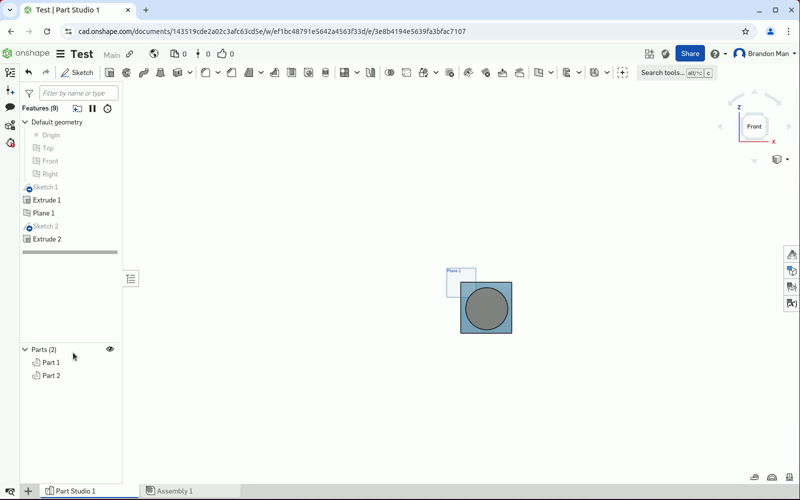
key(shift+p)
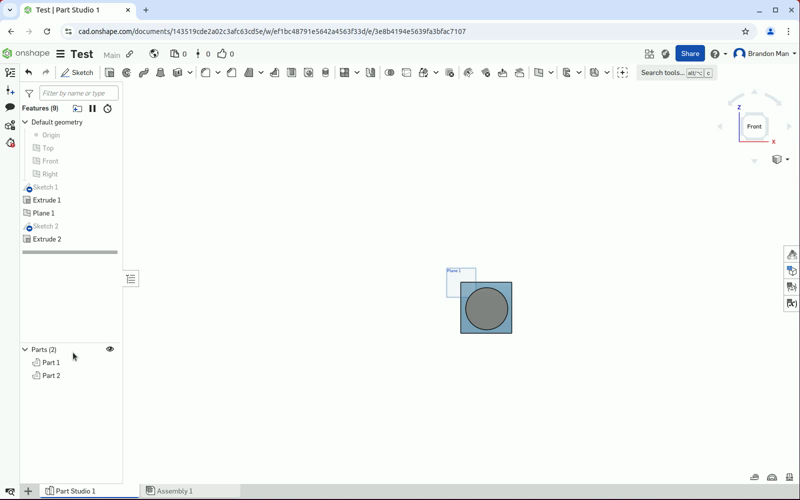
key(space)
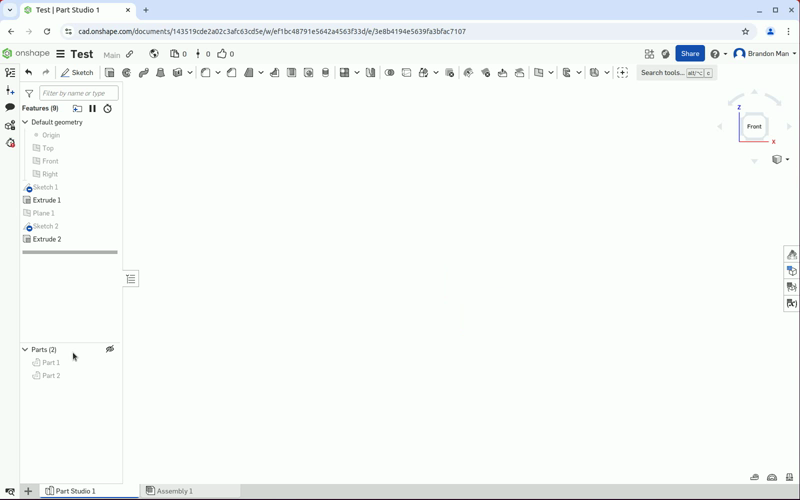
key_down(shift)
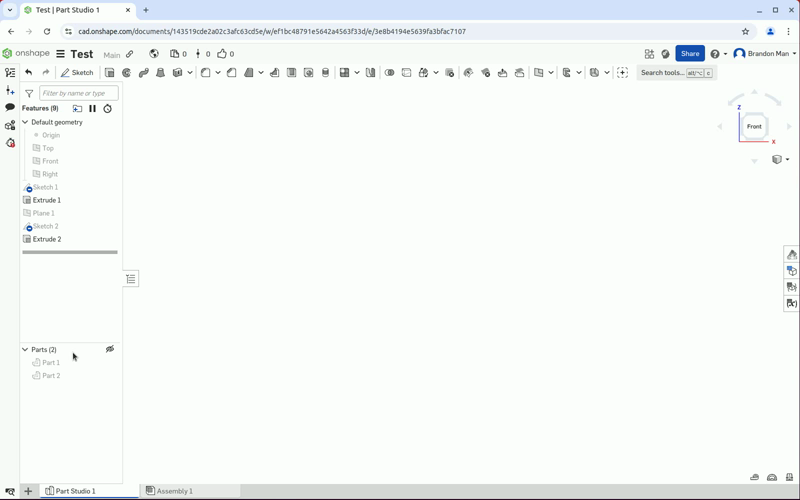
key(down)
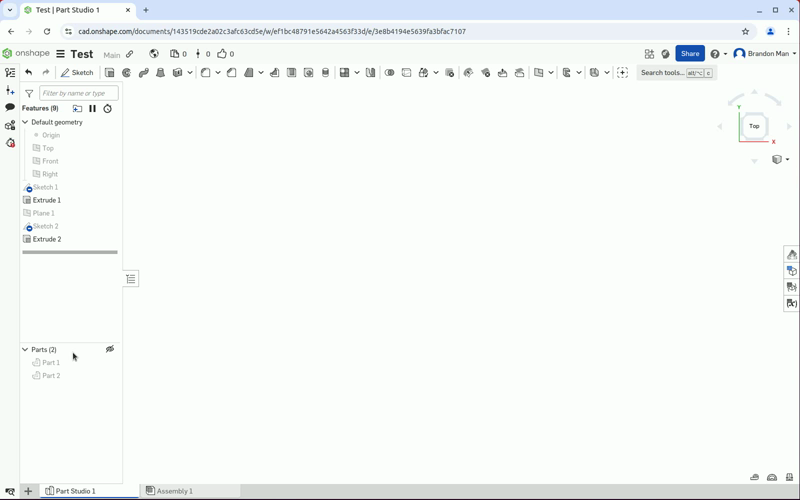
key_up(shift)
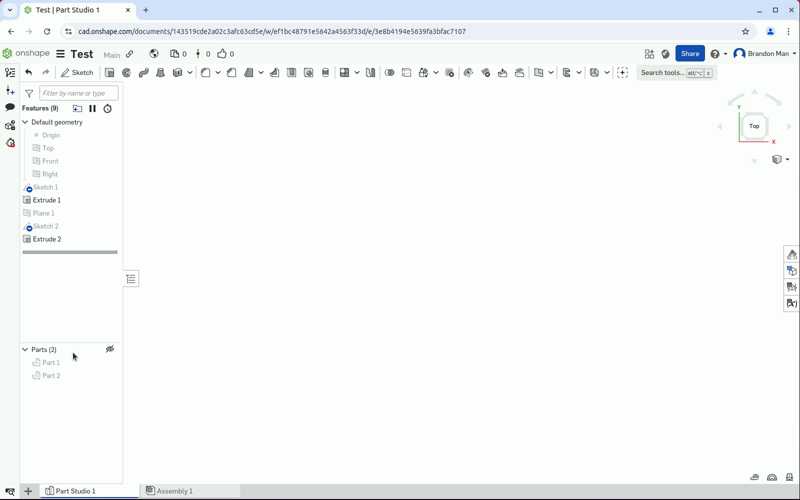
mouse_move(73, 352)
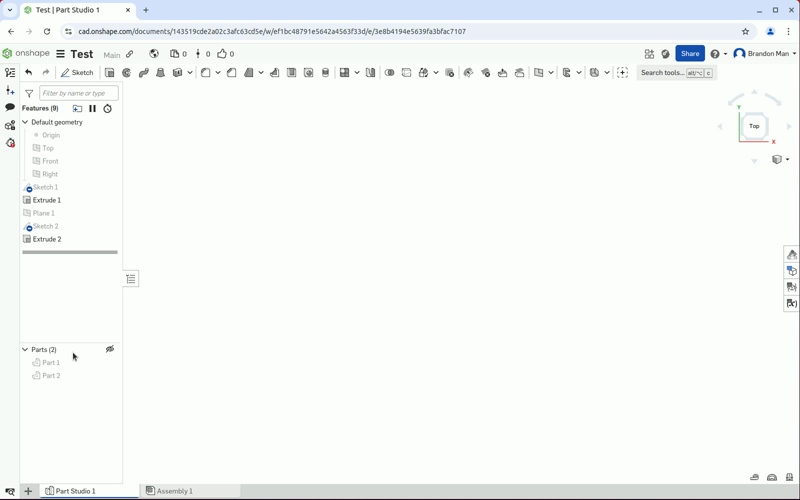
key(shift+y)
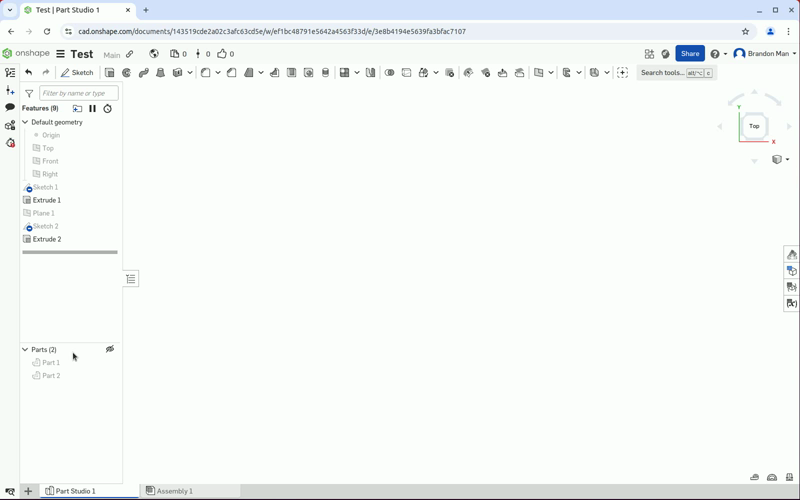
key(shift+s)
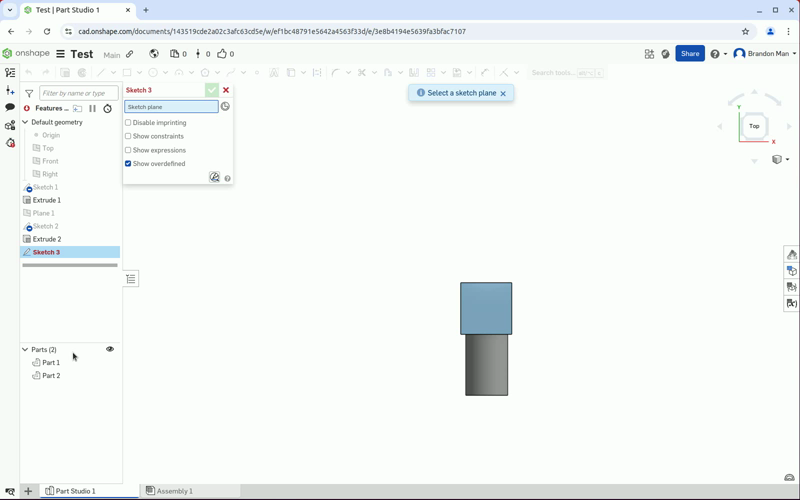
mouse_move(73, 150)
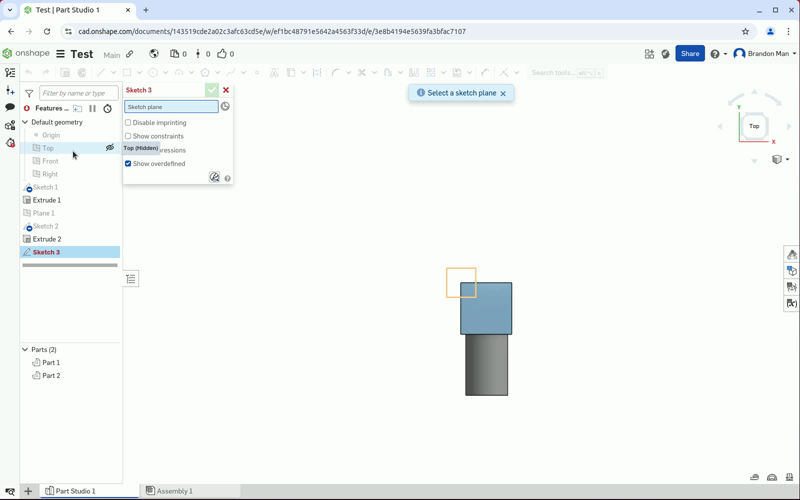
click(73, 150)
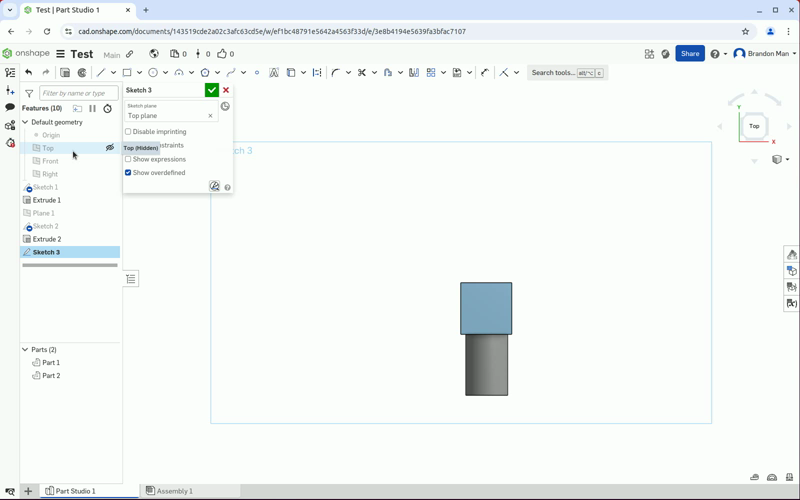
mouse_move(73, 352)
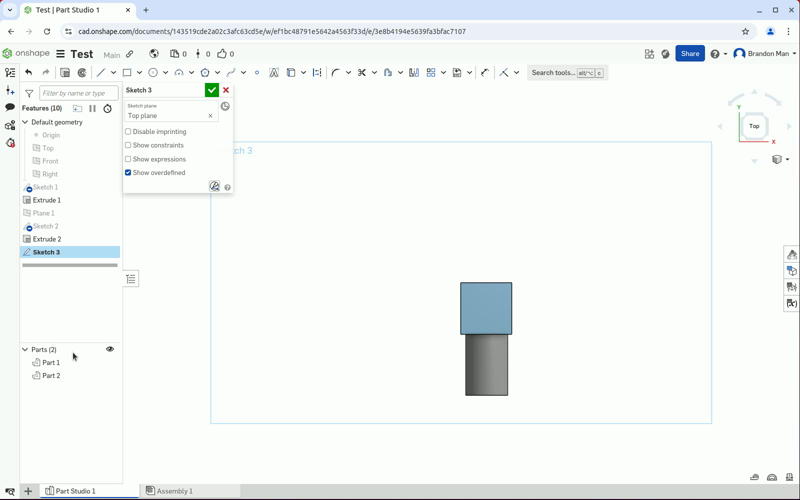
key(y)
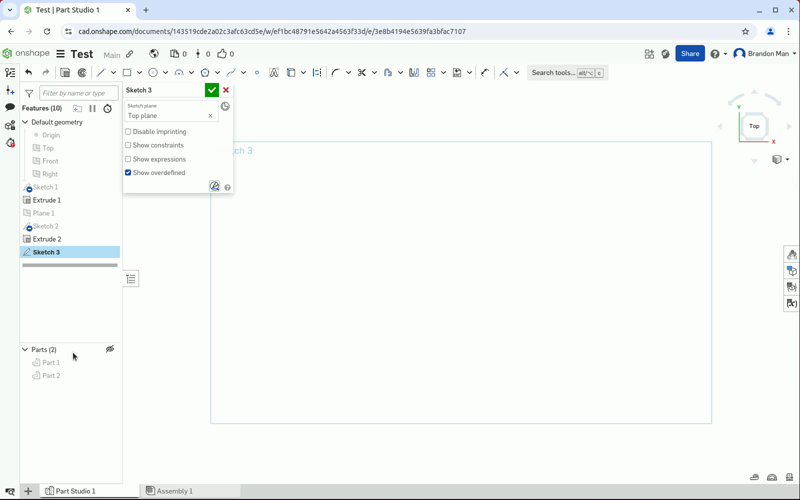
key(l)
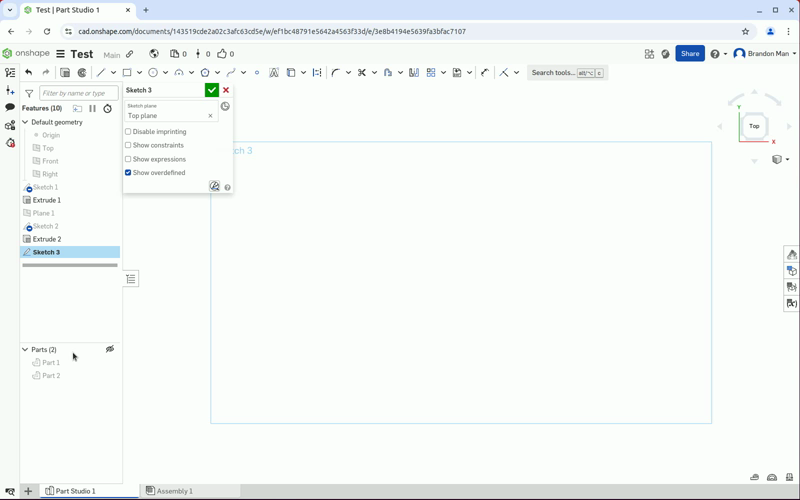
key_down(shift)
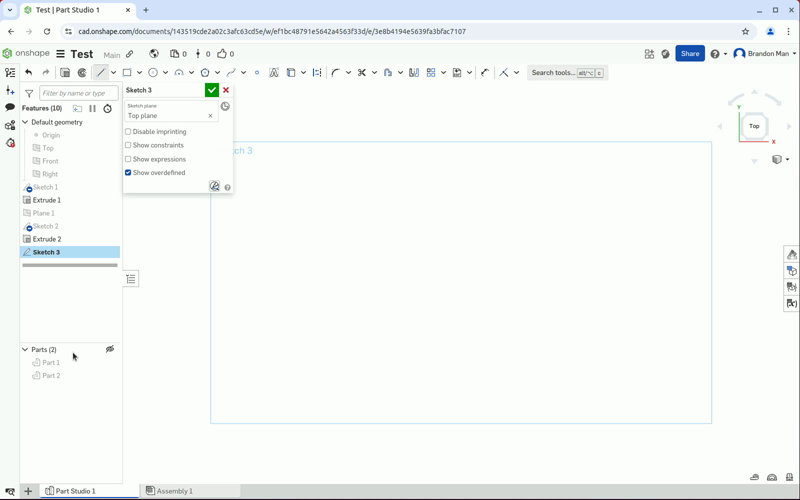
mouse_move(460, 334)
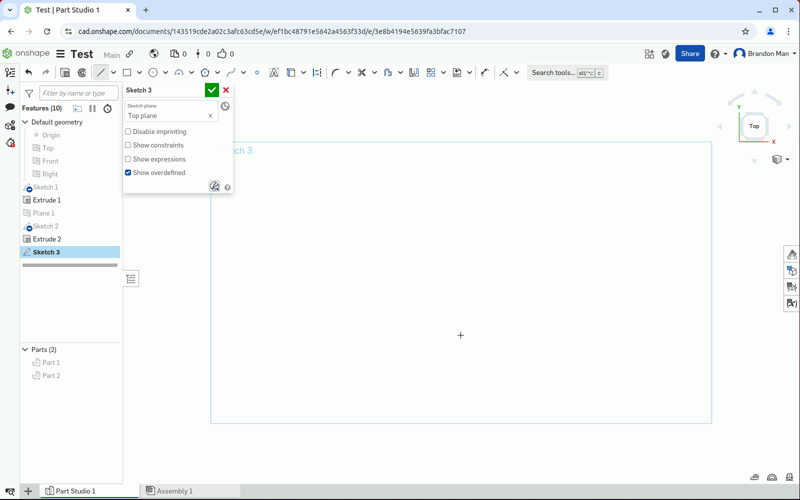
click(460, 334)
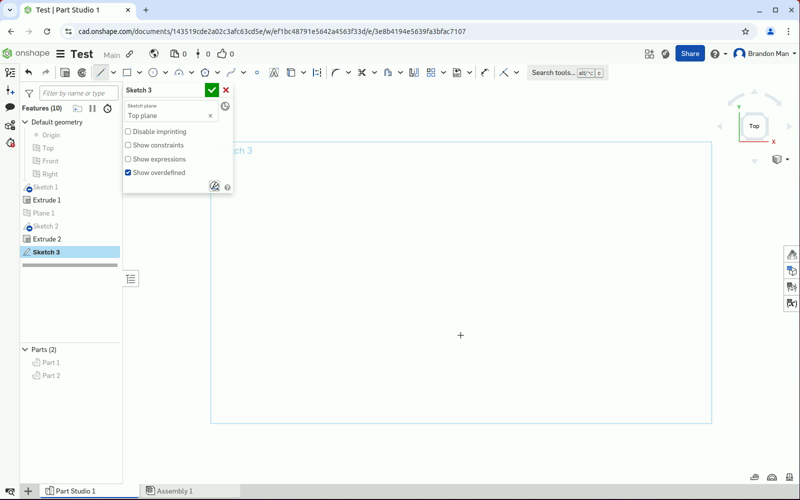
key_up(shift)
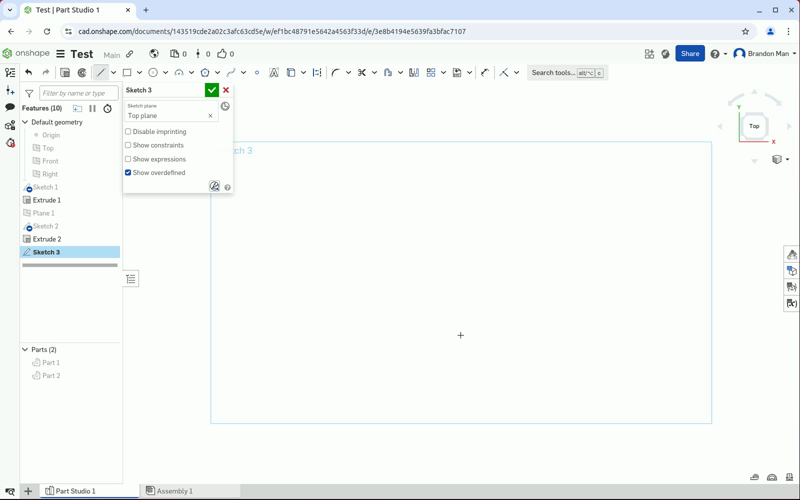
key_down(shift)
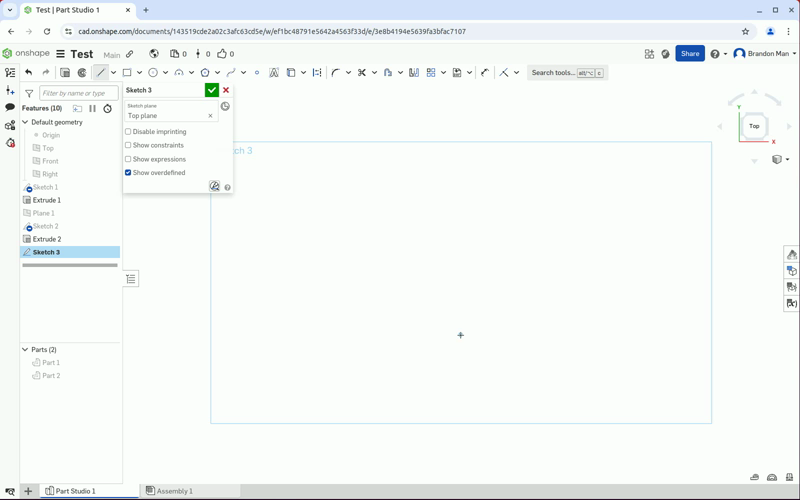
mouse_move(490, 334)
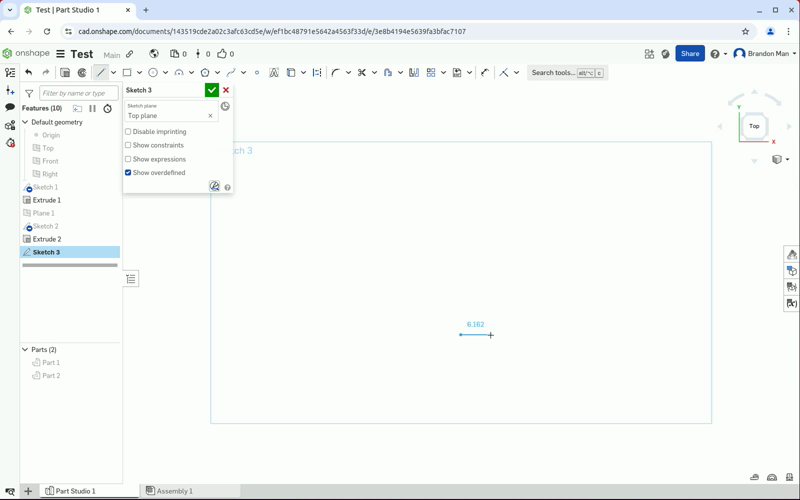
mouse_move(512, 334)
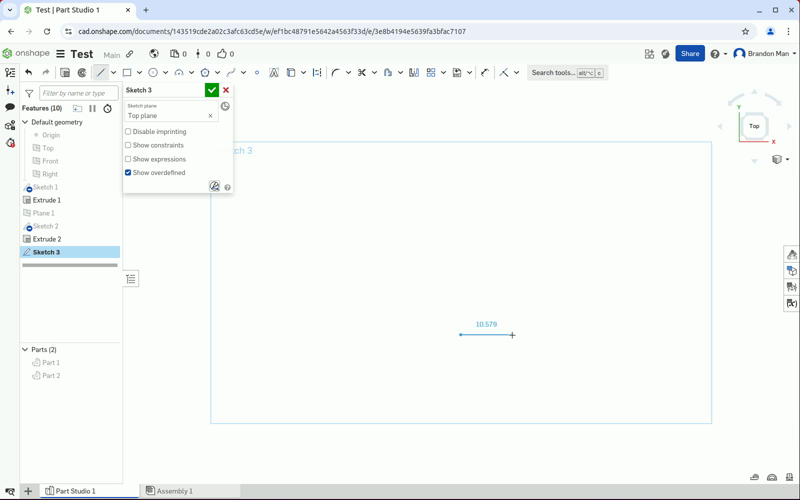
click(512, 334)
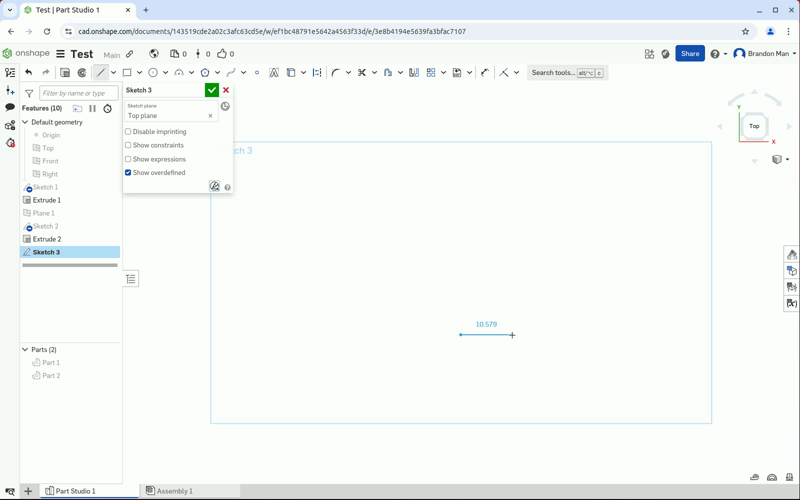
key_up(shift)
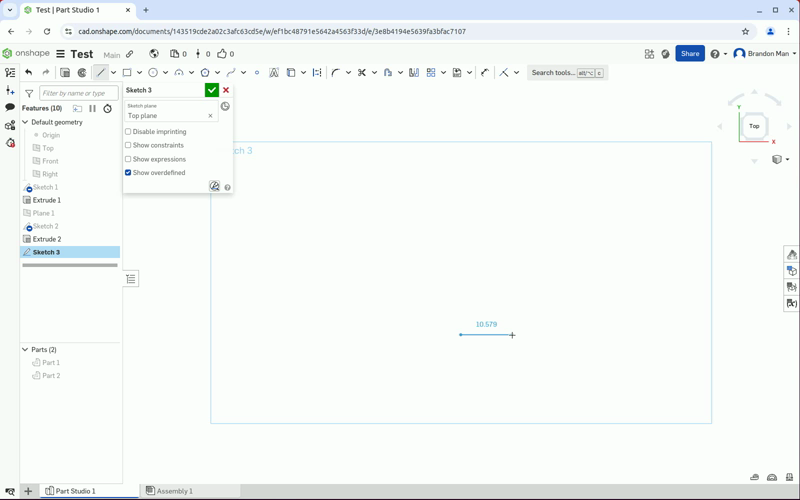
key_down(shift)
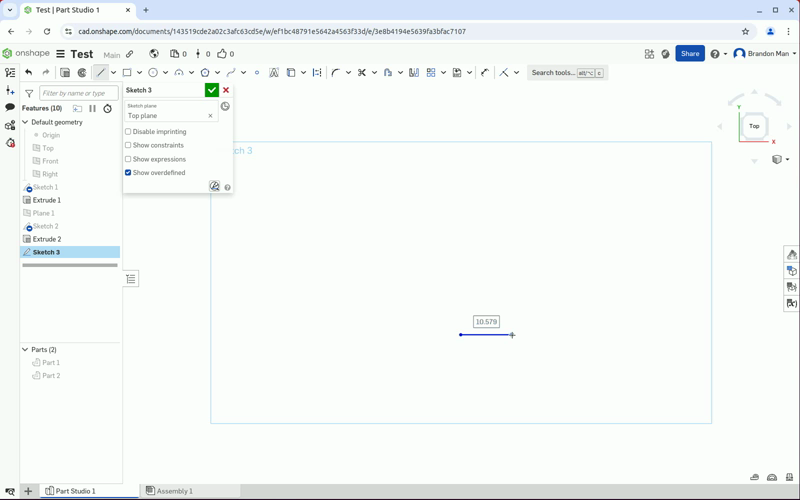
mouse_move(542, 334)
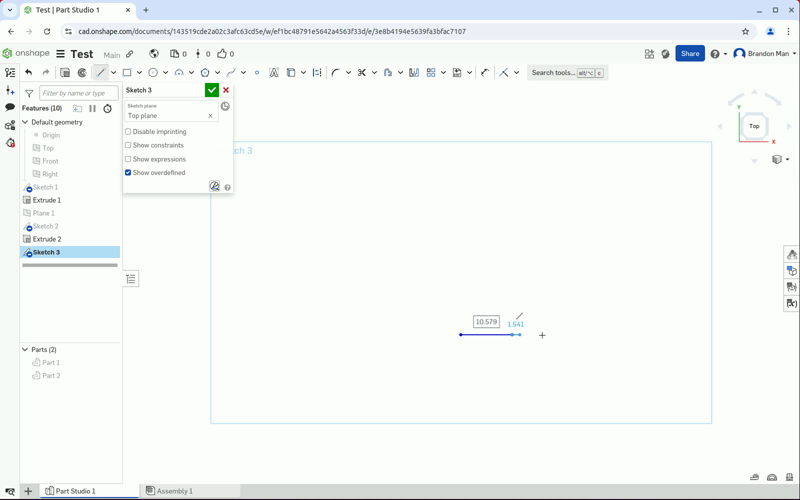
mouse_move(486, 282)
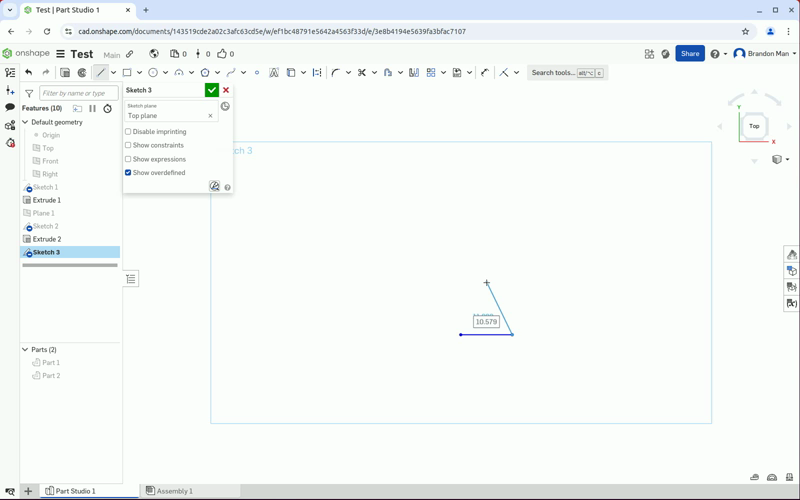
click(486, 282)
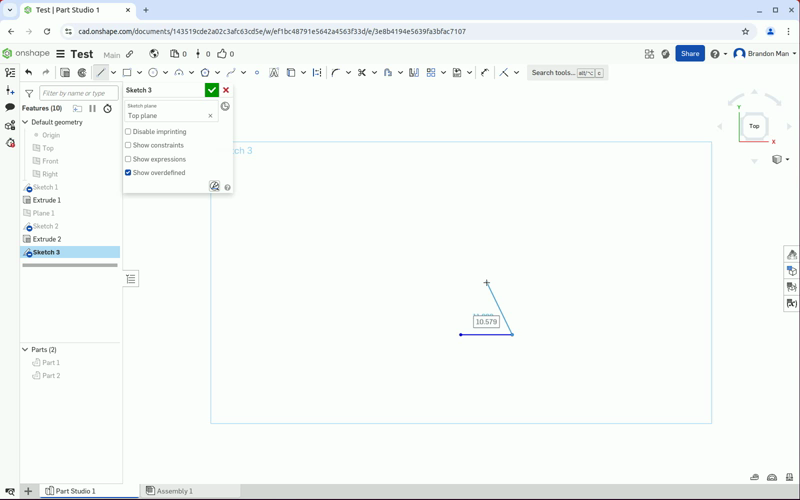
key_up(shift)
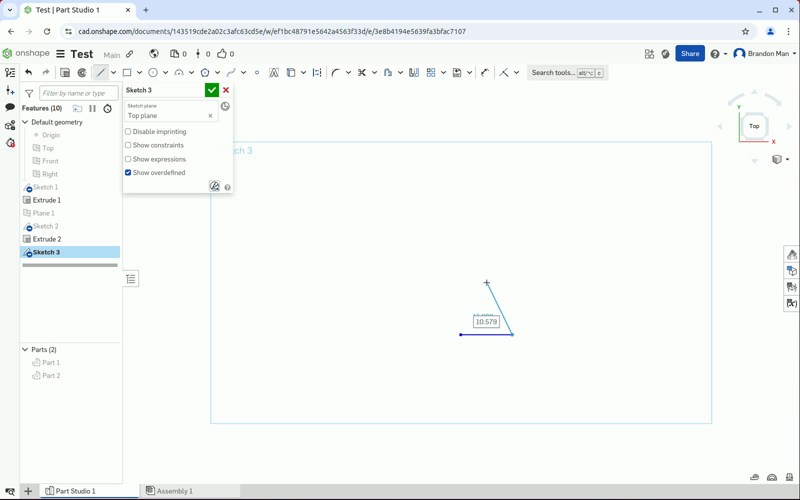
mouse_move(516, 282)
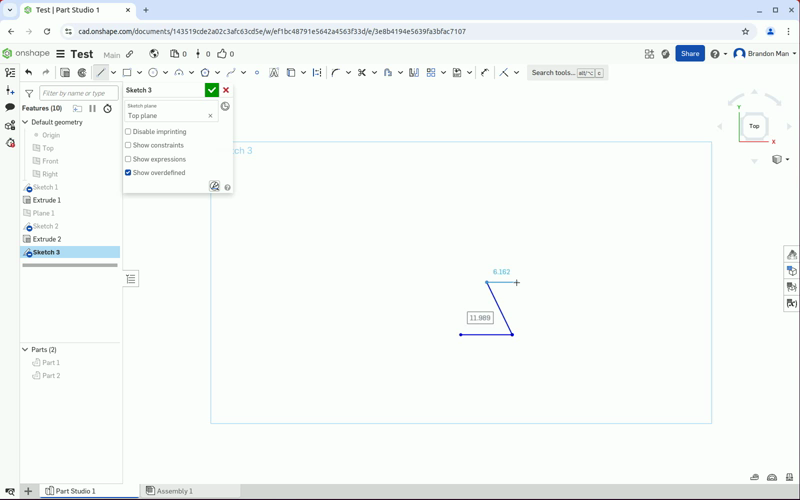
key_down(shift)
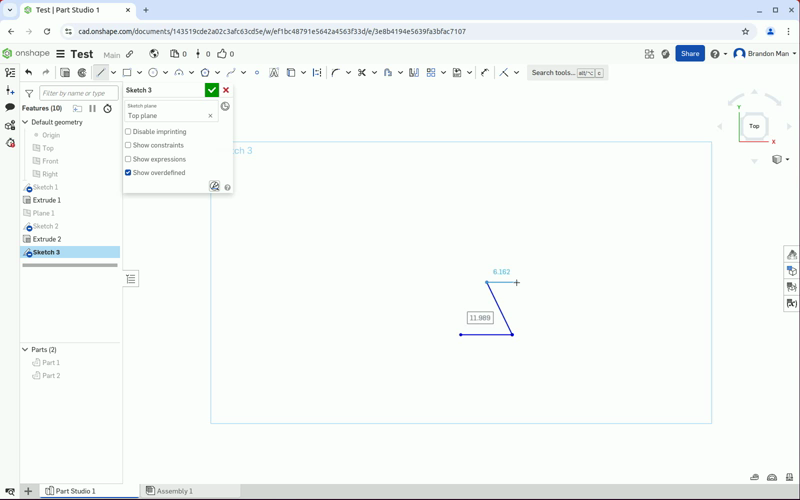
mouse_move(460, 334)
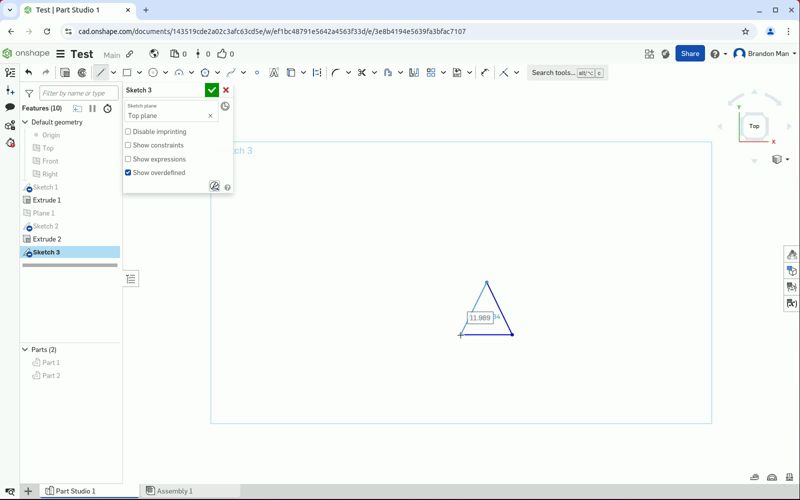
key_up(shift)
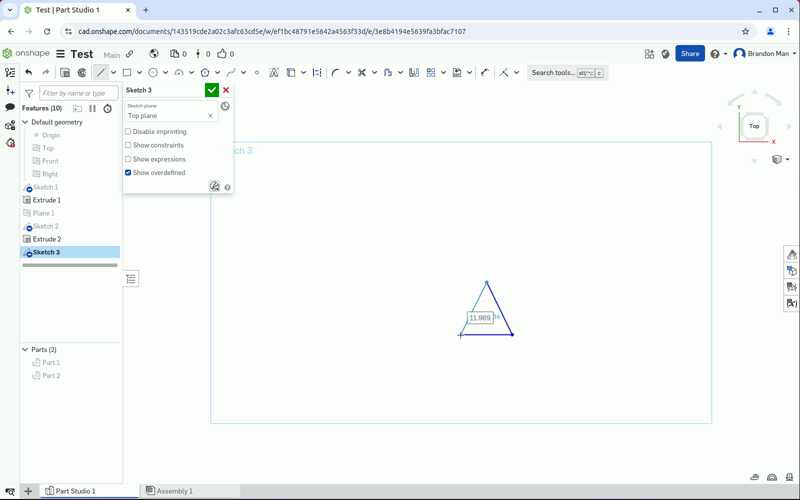
click(460, 334)
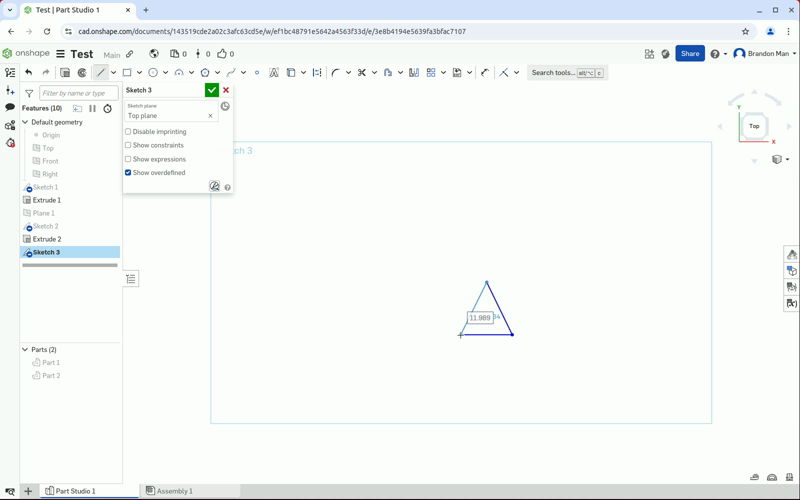
key(esc)
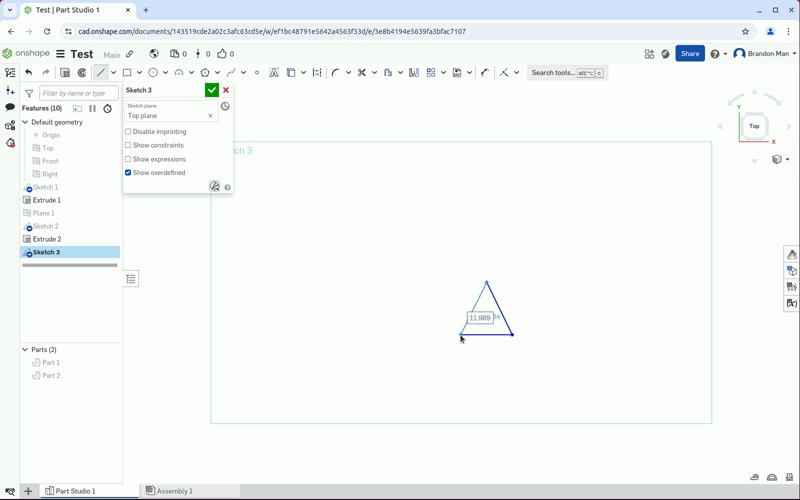
mouse_move(493, 333)
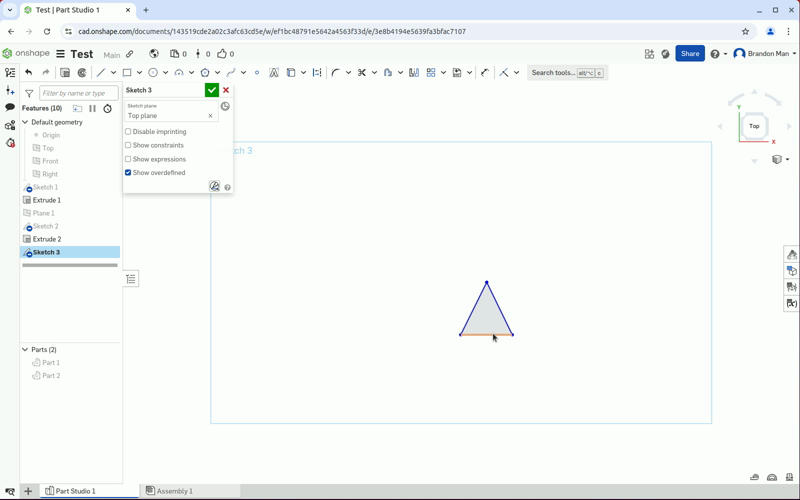
scroll(6)
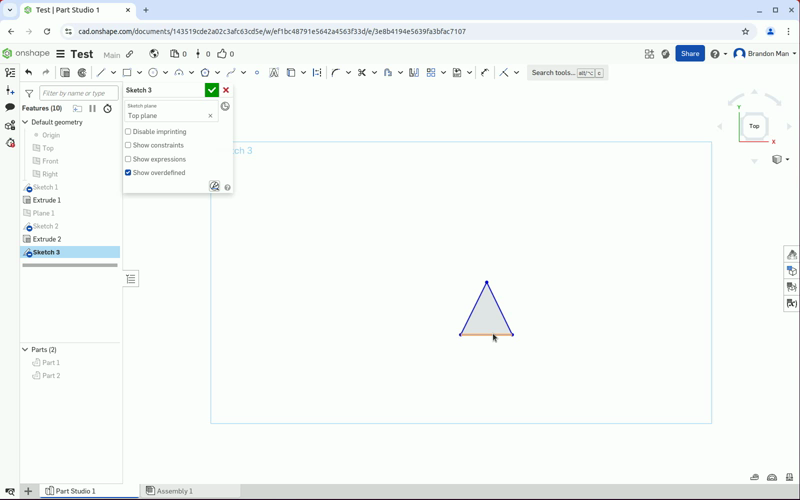
scroll(6)
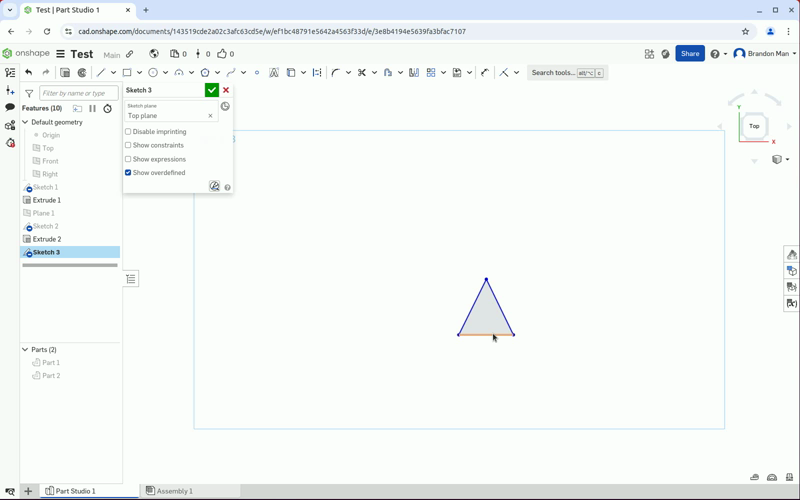
scroll(6)
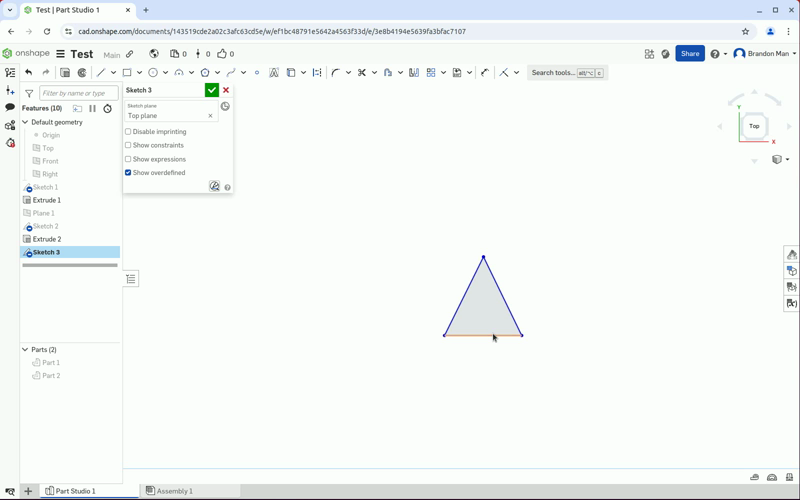
scroll(6)
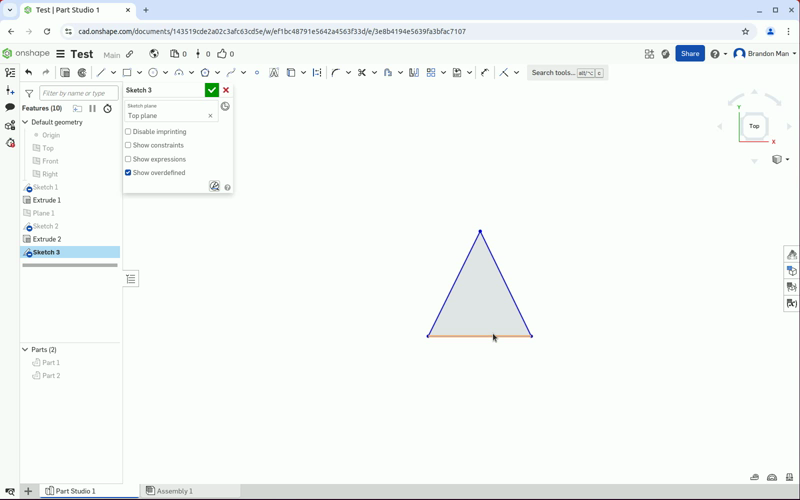
scroll(6)
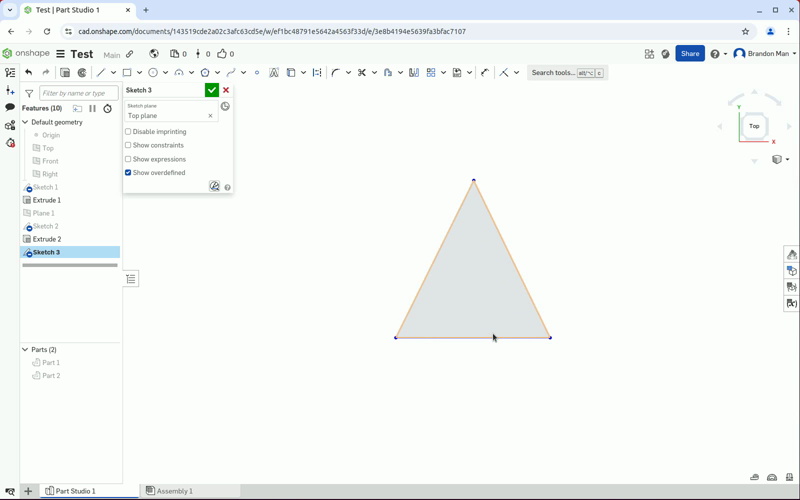
scroll(6)
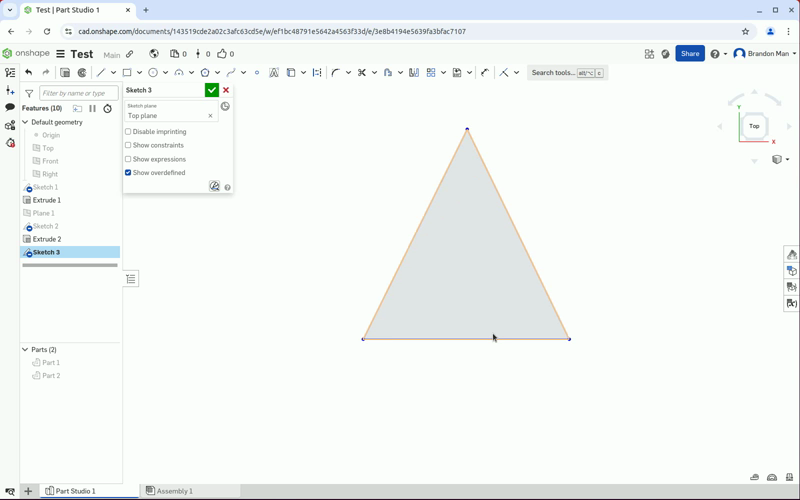
scroll(6)
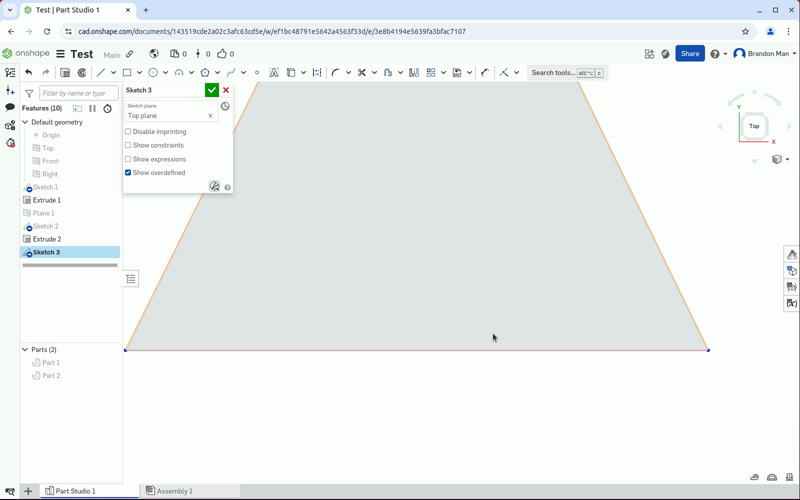
click(493, 333)
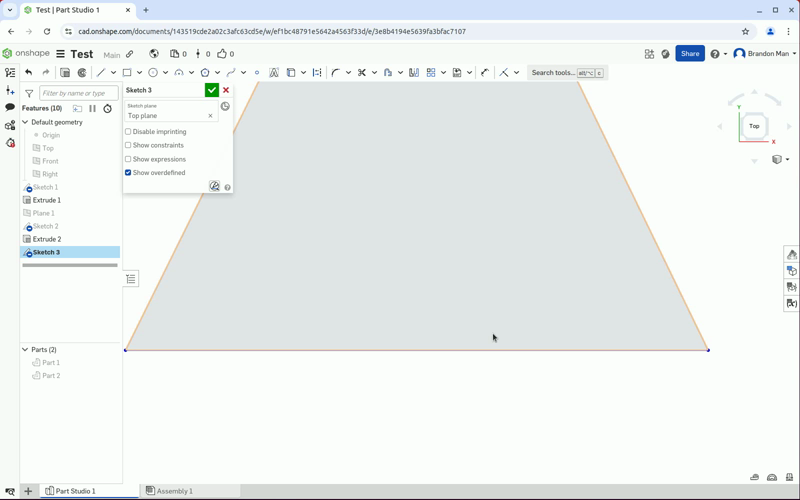
scroll(-6)
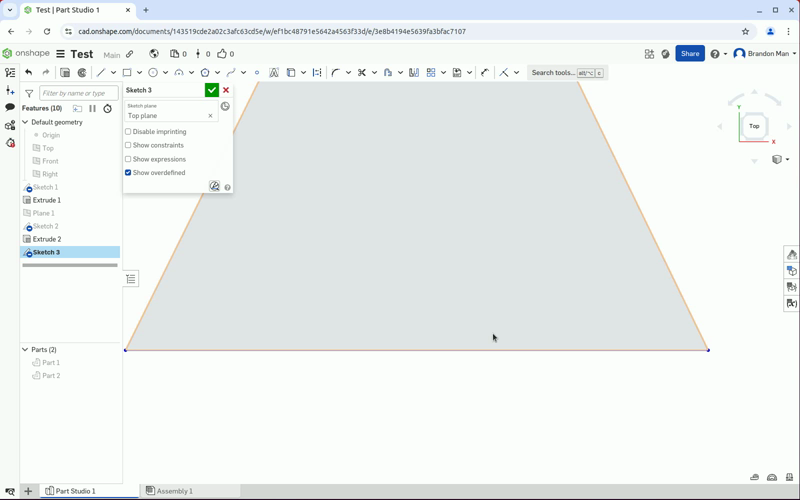
scroll(-6)
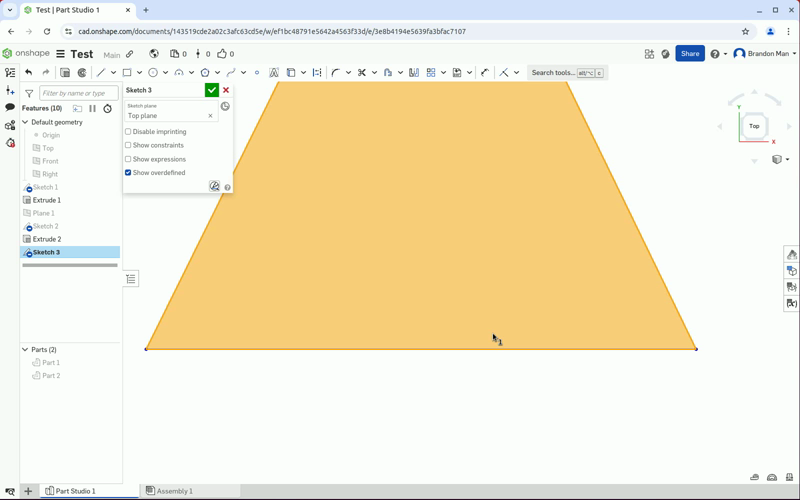
scroll(-6)
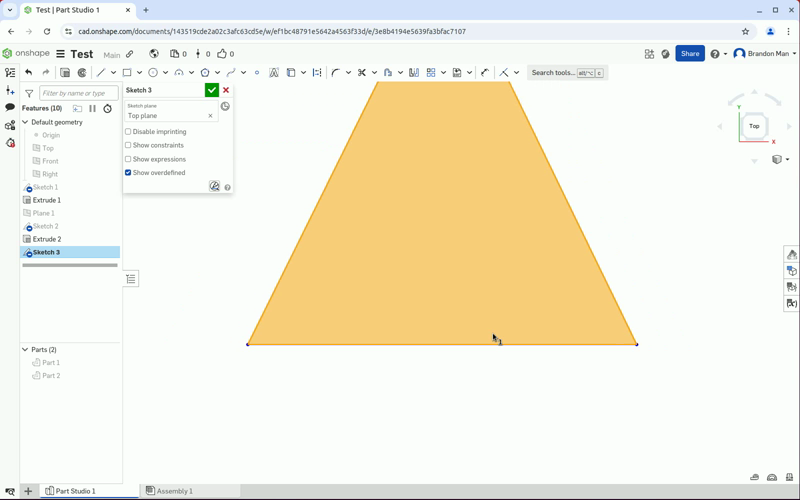
scroll(-6)
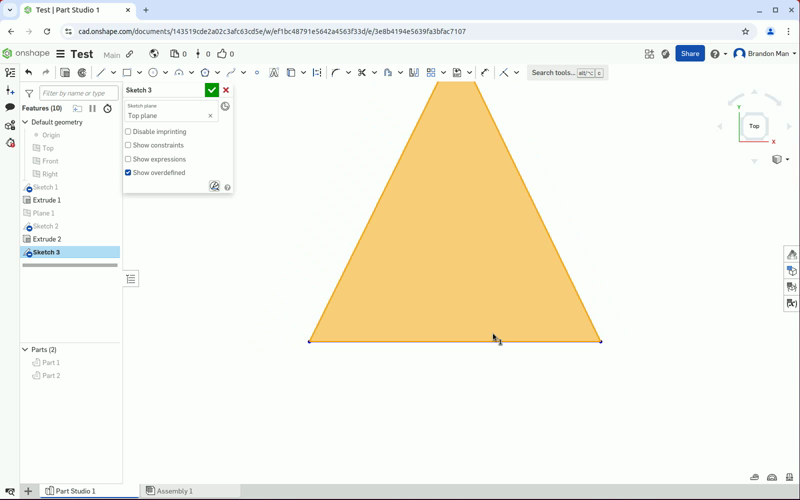
scroll(-6)
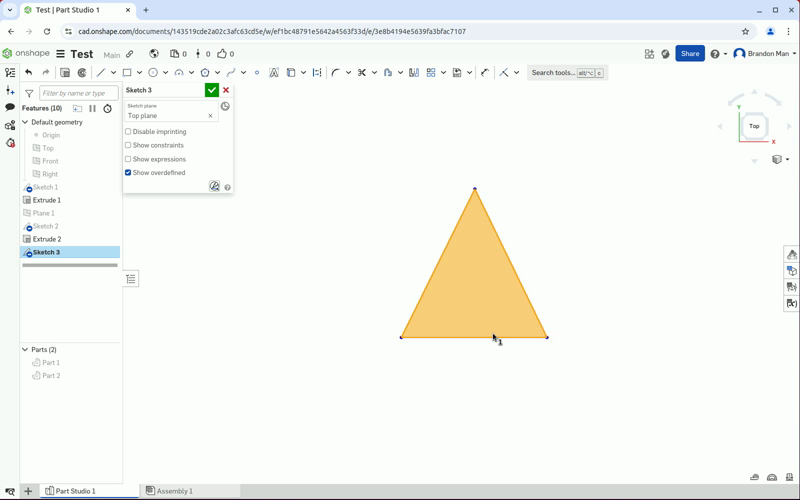
scroll(-6)
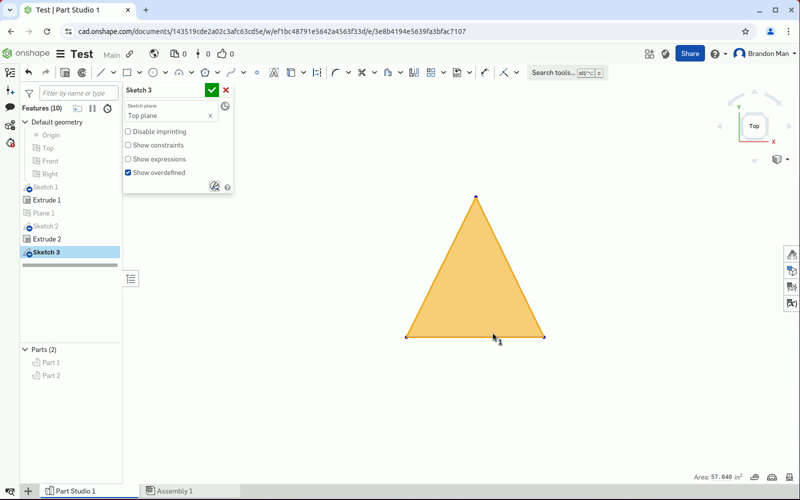
scroll(-6)
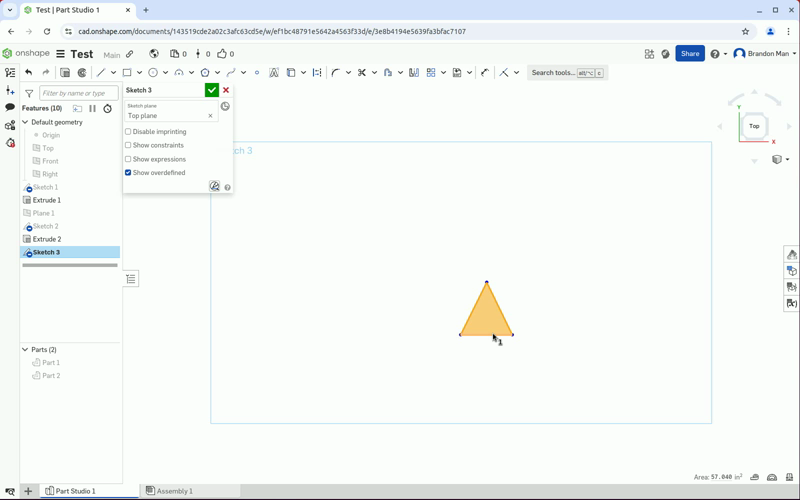
mouse_move(73, 352)
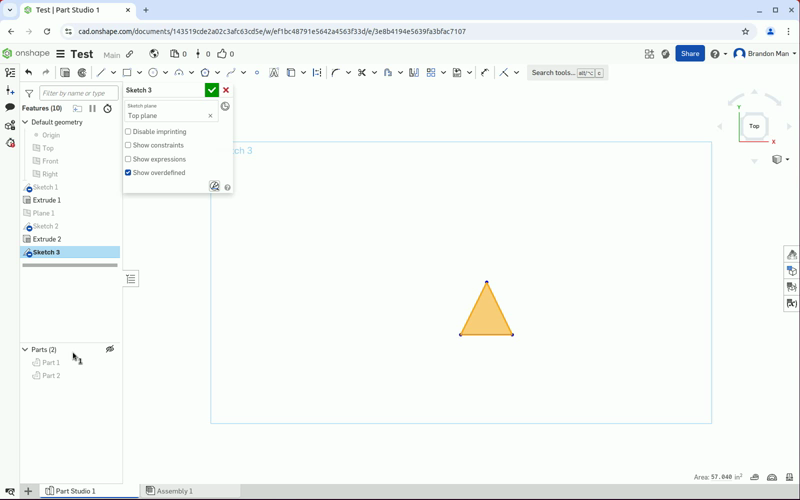
key(shift+y)
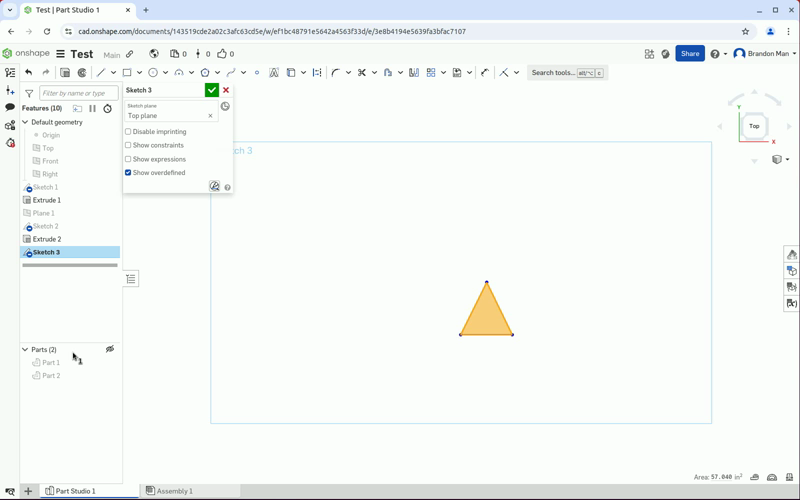
key(shift+e)
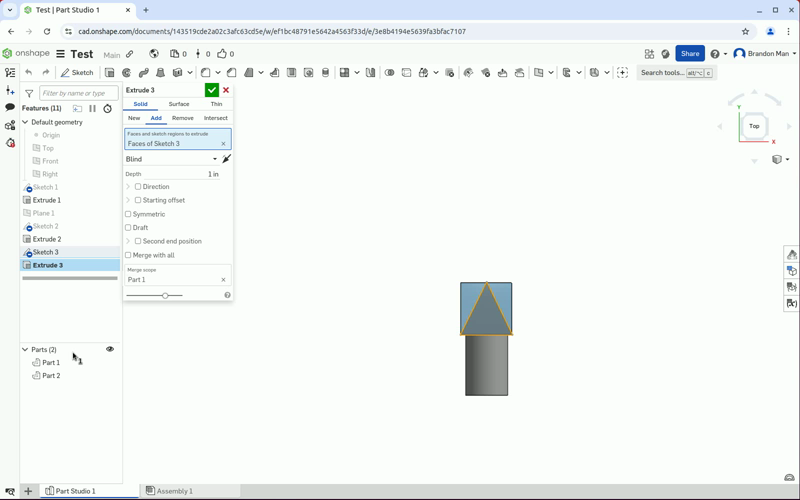
mouse_move(143, 106)
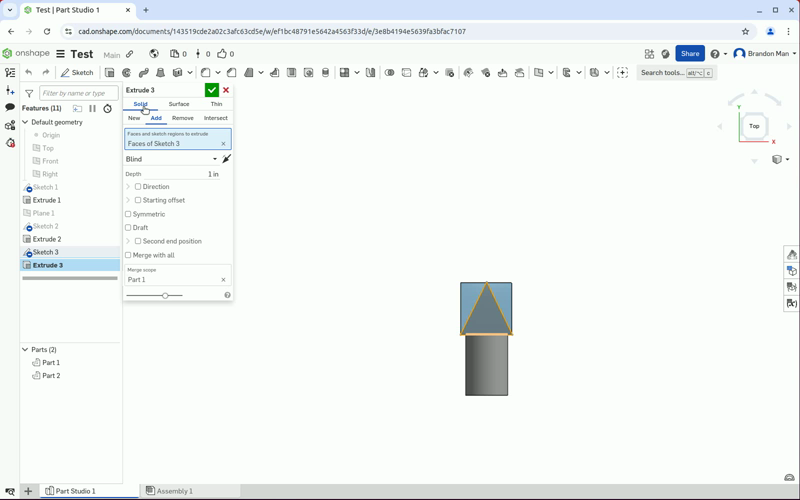
click(143, 106)
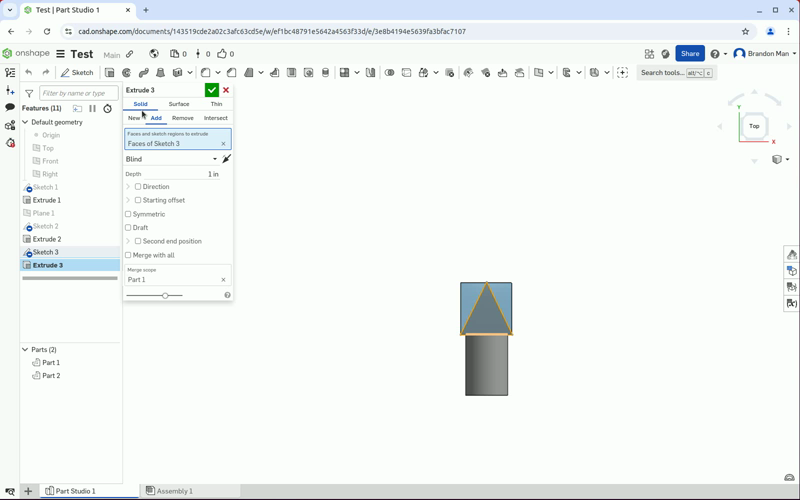
mouse_move(137, 120)
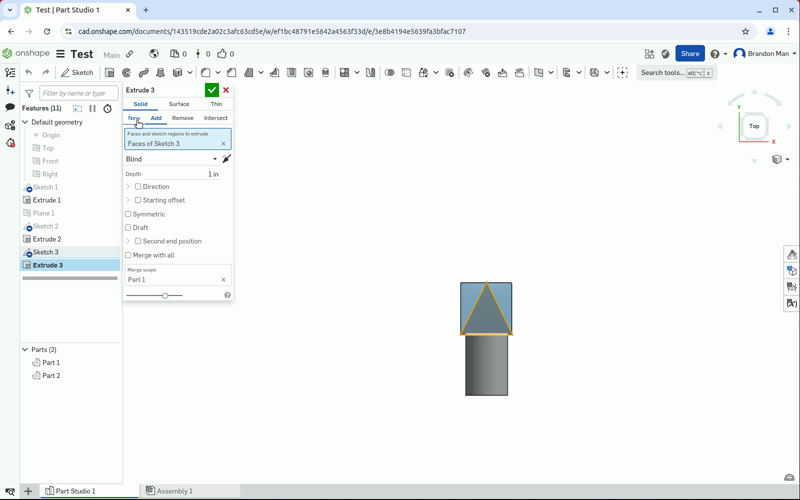
click(137, 120)
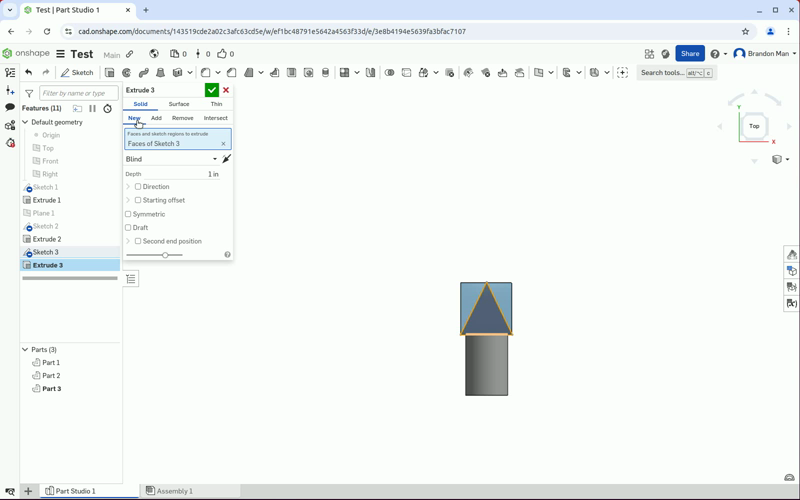
key(tab, 4)
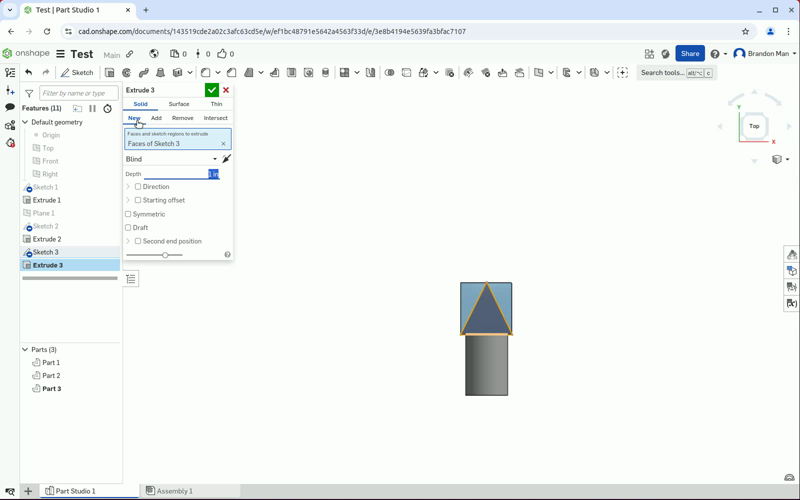
text(12.517)
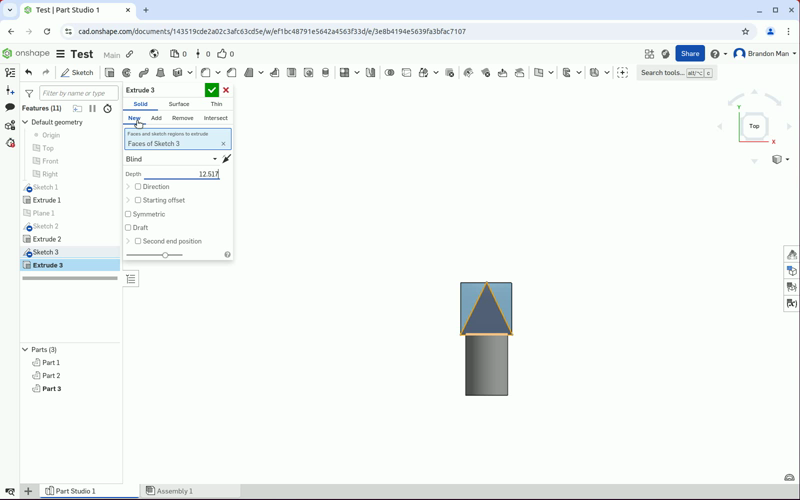
key(enter)
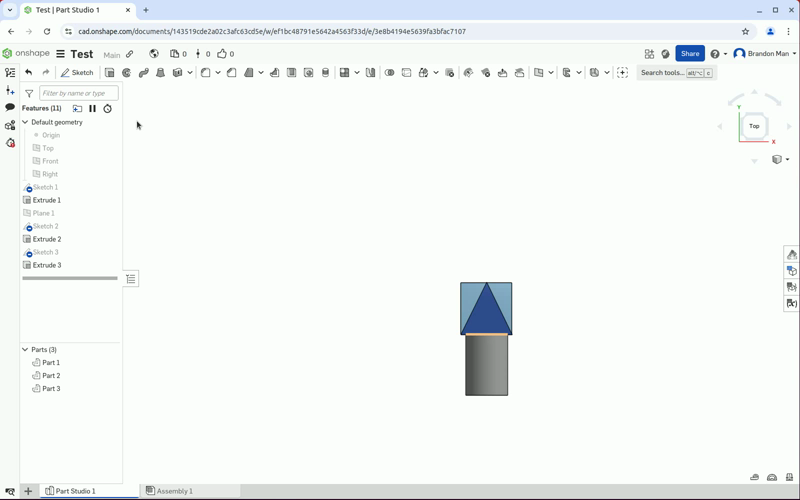
key(shift+h)
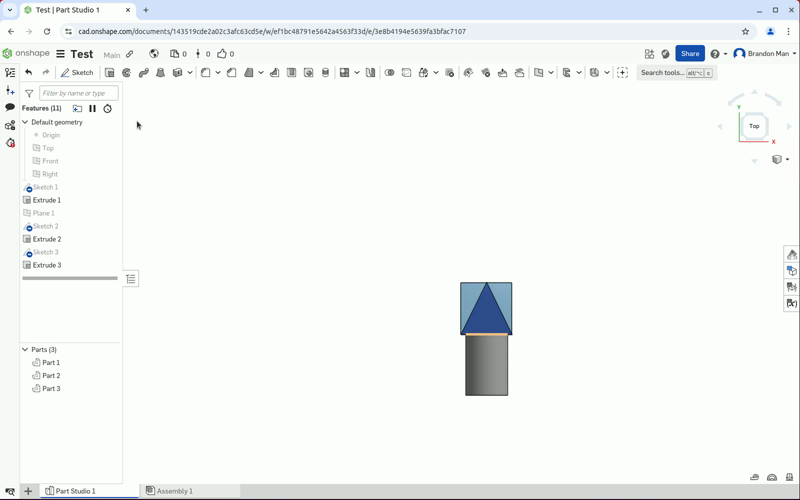
key(shift+h)
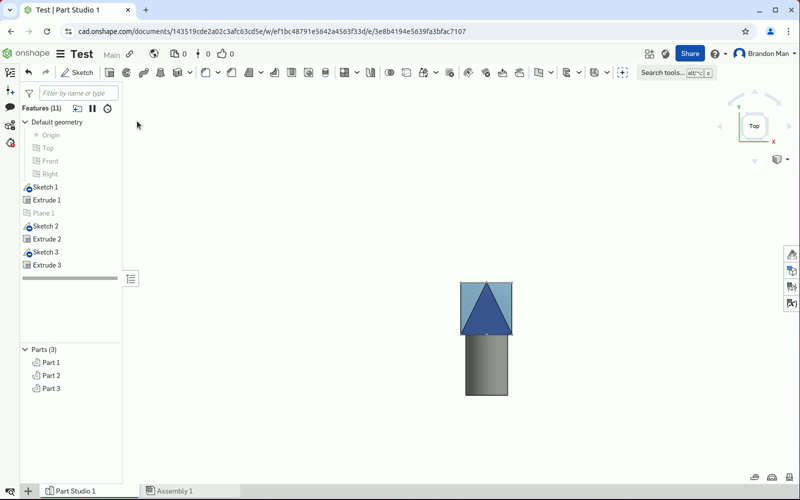
key(shift+7)
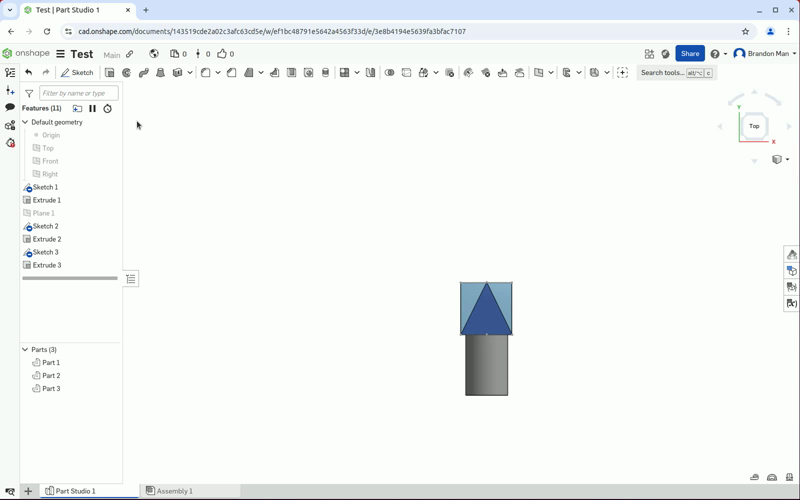
key(up, 3)
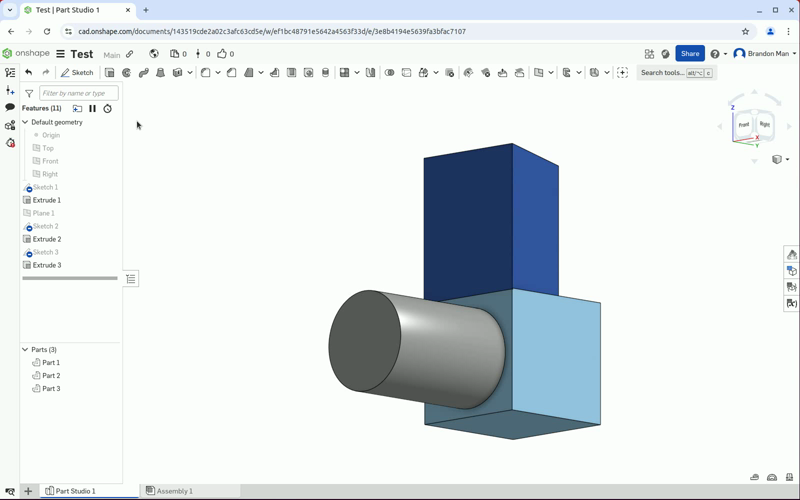
key(left, 3)
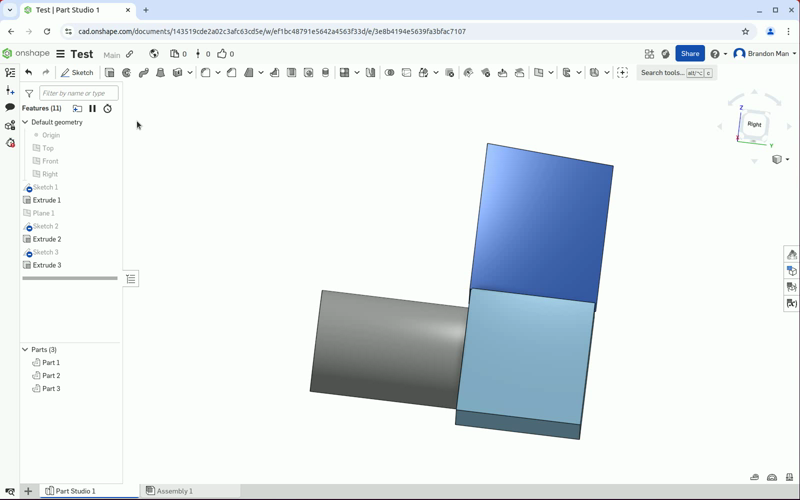
key(right, 3)
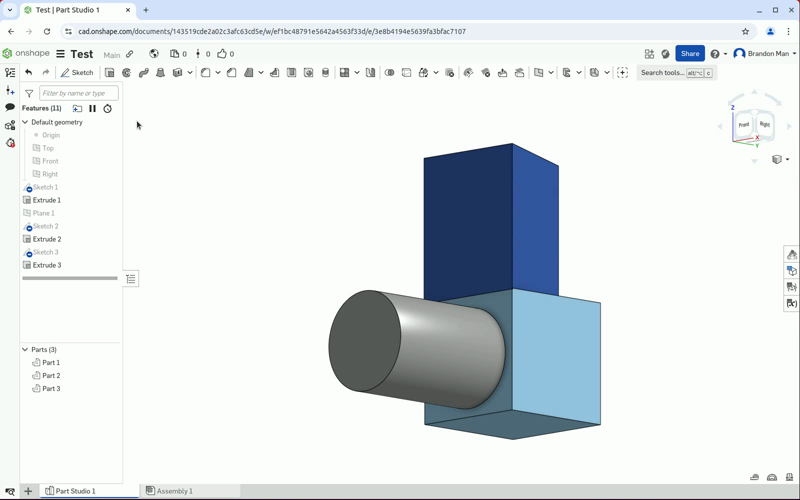
key(down, 3)
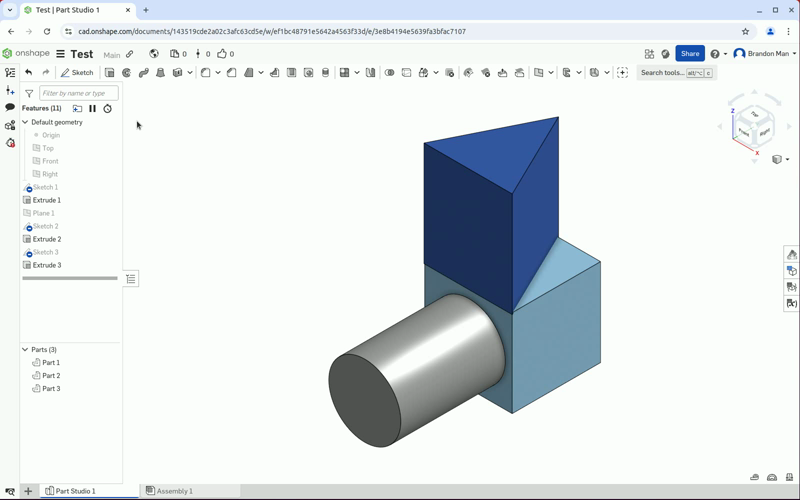
mouse_move(73, 189)
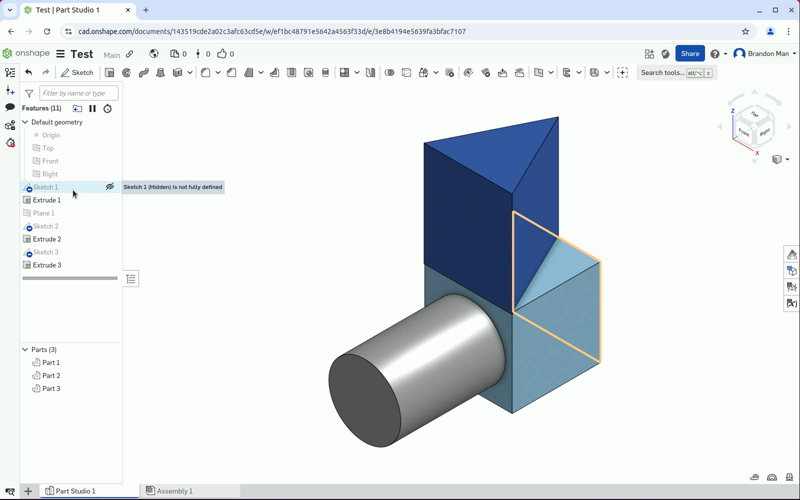
click(73, 189)